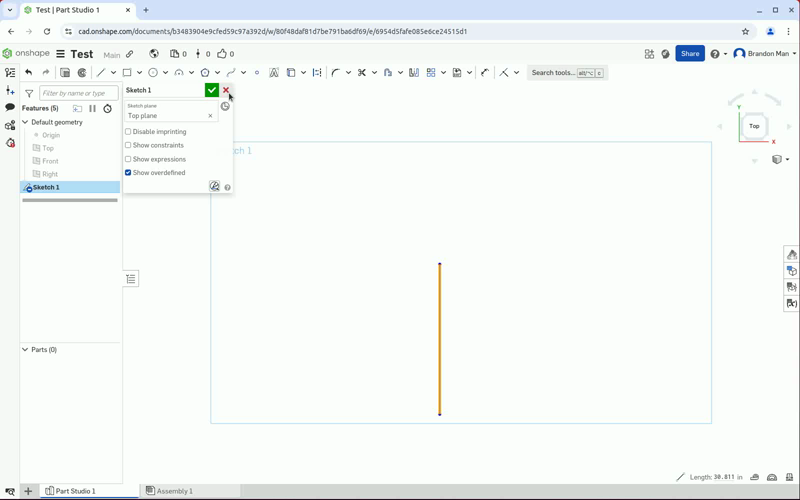
key(shift+h)
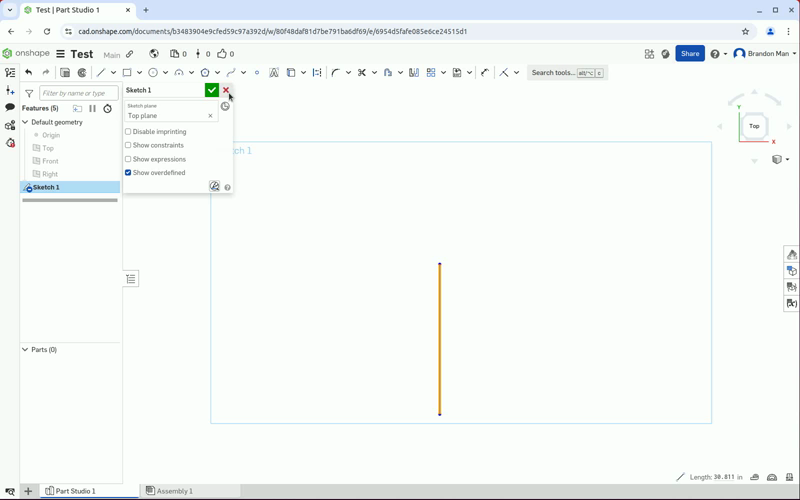
key(shift+s)
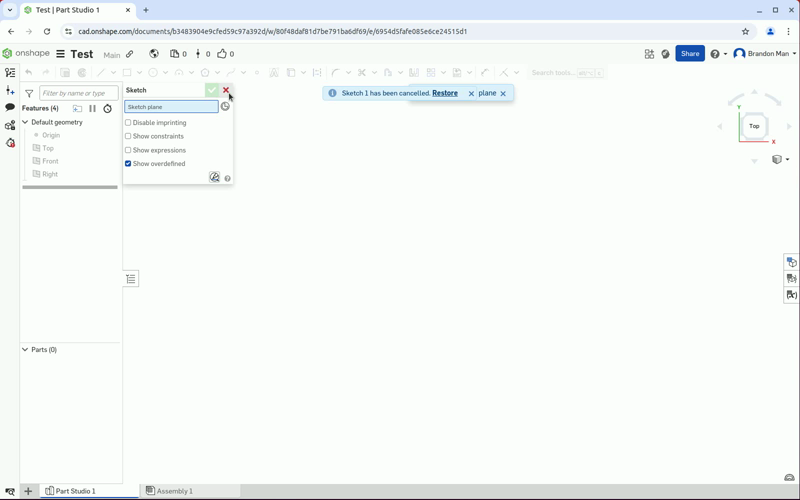
mouse_move(73, 150)
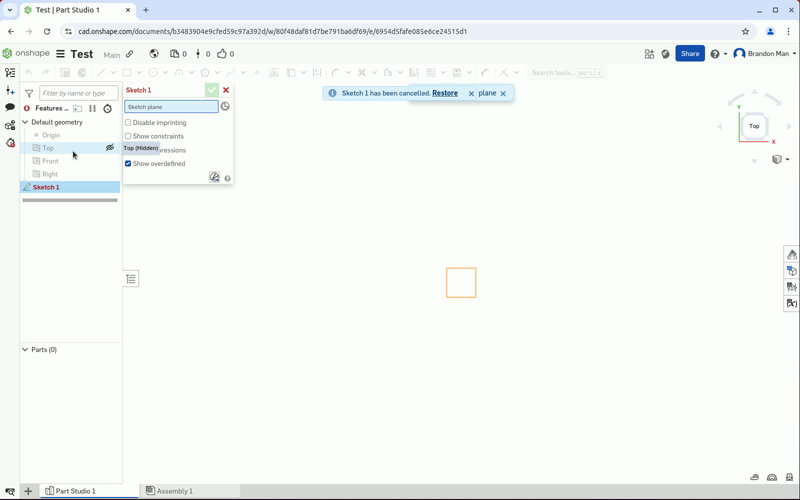
click(73, 150)
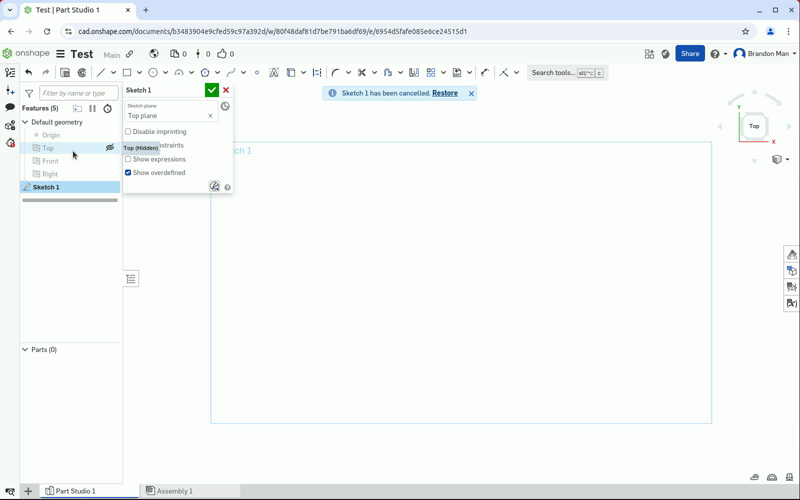
mouse_move(73, 352)
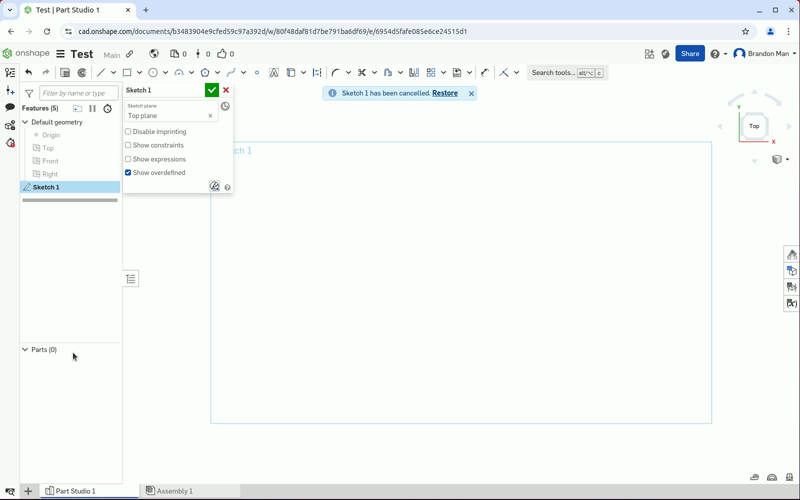
key(y)
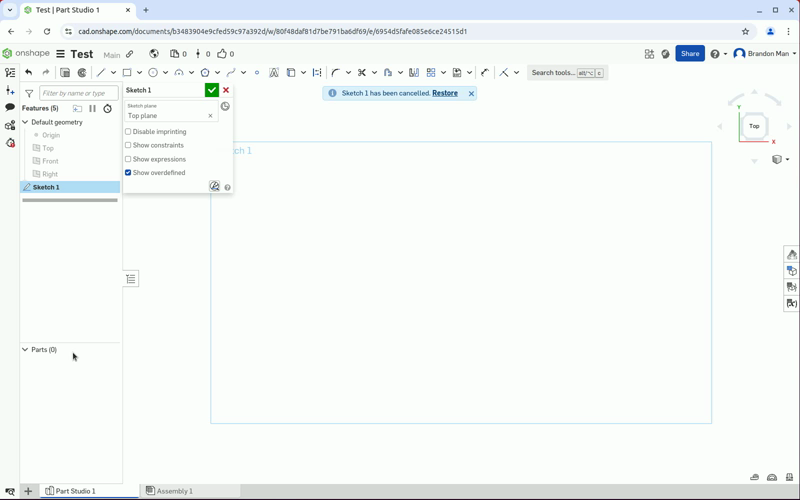
key(l)
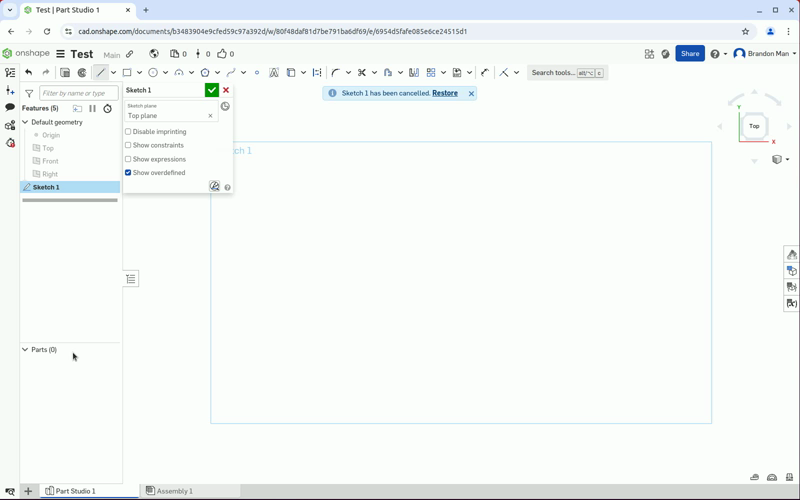
key_down(shift)
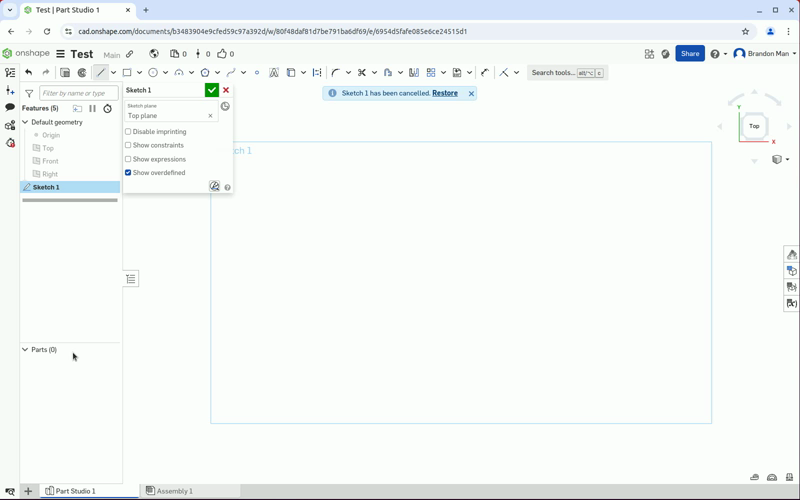
mouse_move(348, 339)
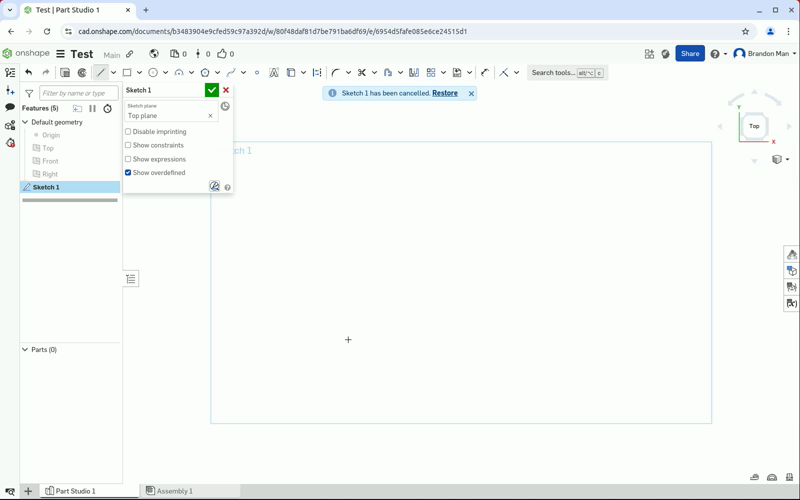
click(348, 339)
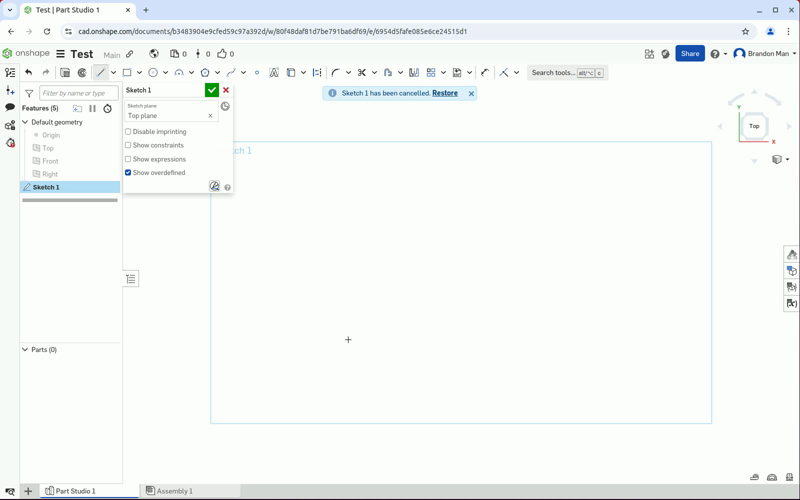
key_up(shift)
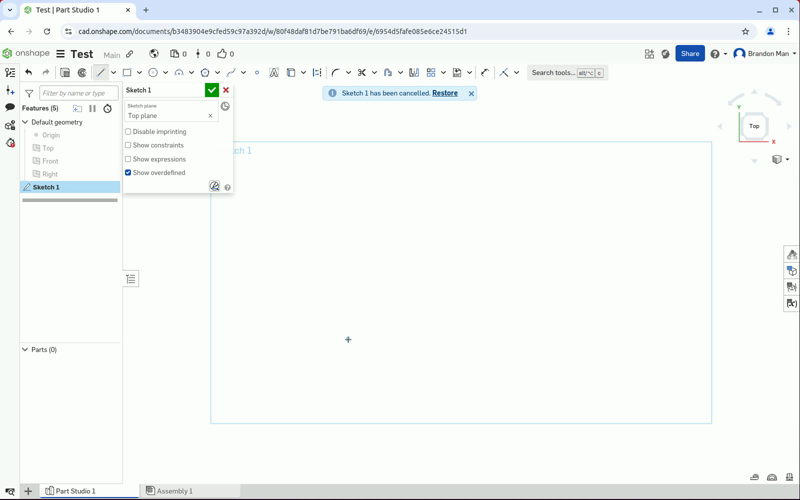
key_down(shift)
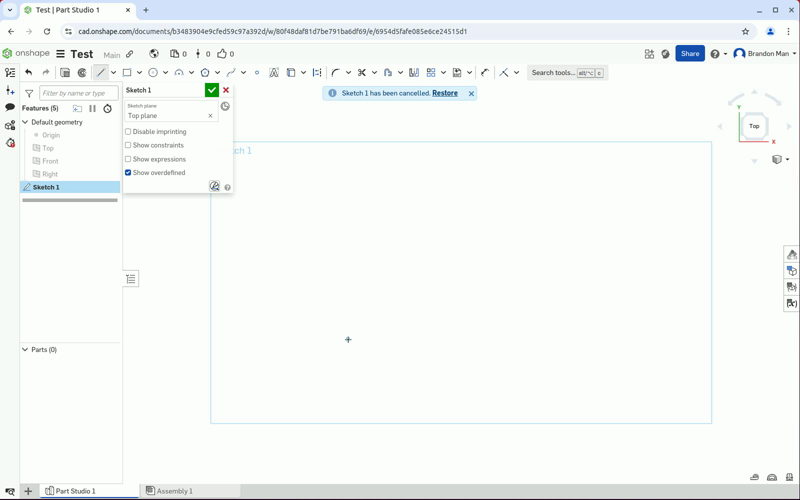
mouse_move(572, 339)
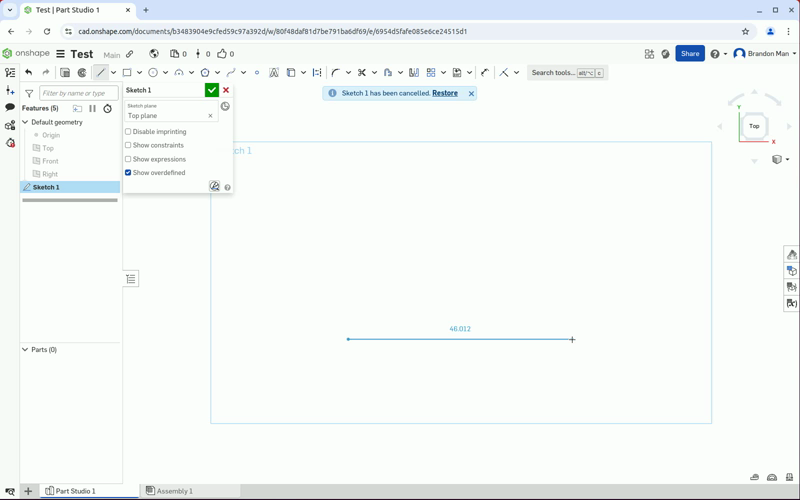
click(572, 339)
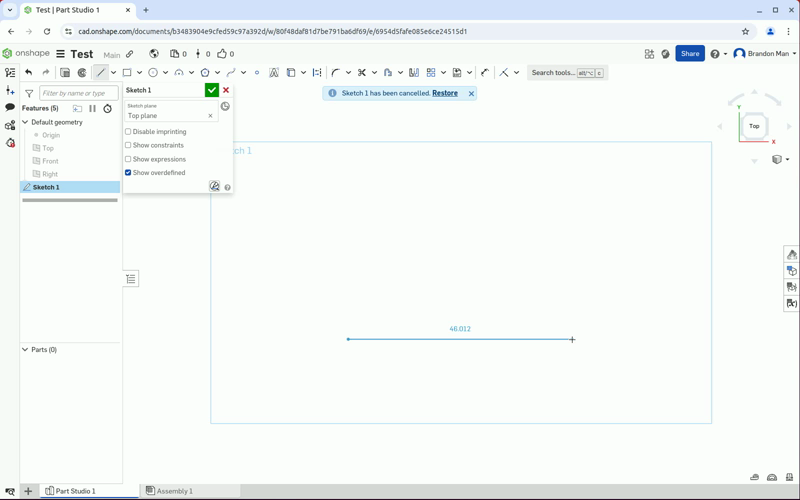
key_up(shift)
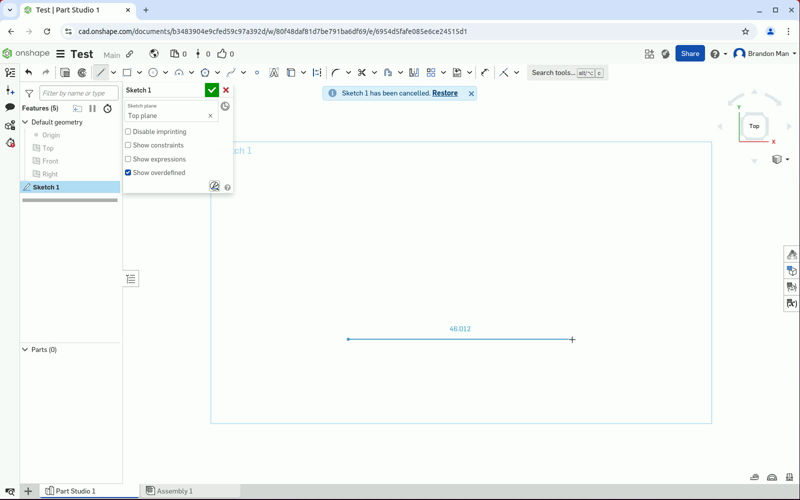
key_down(shift)
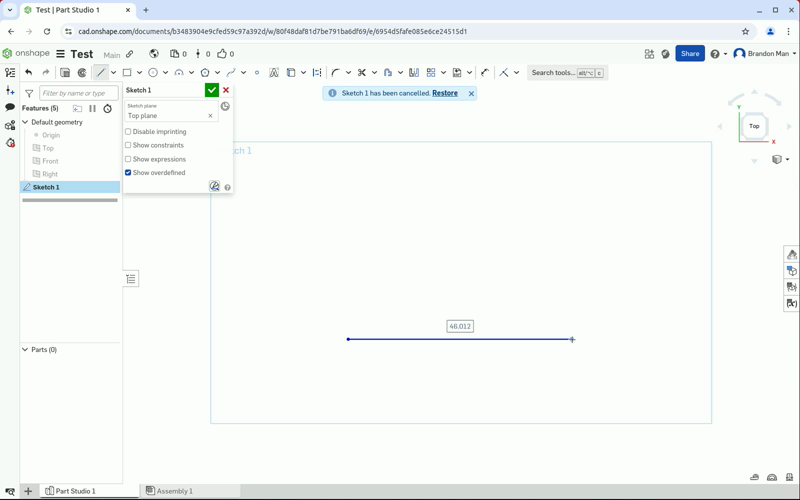
mouse_move(572, 226)
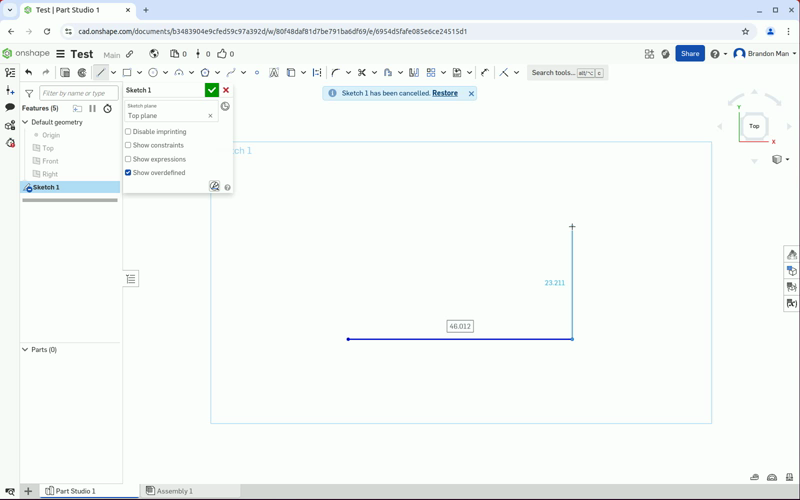
click(572, 226)
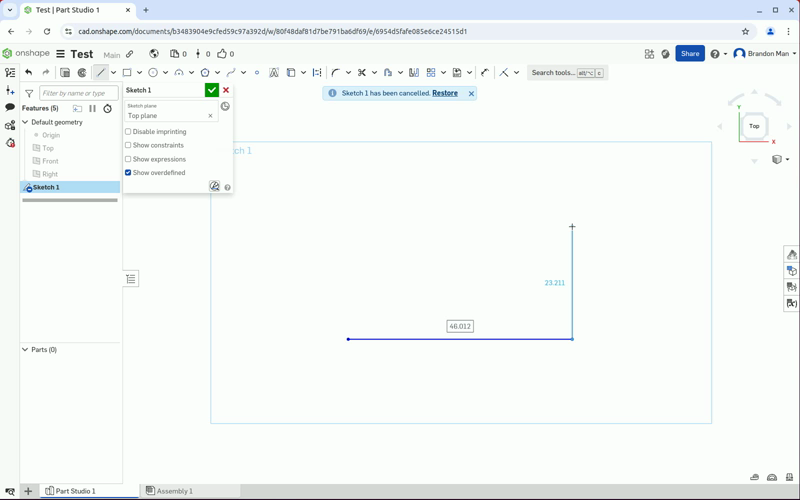
key_up(shift)
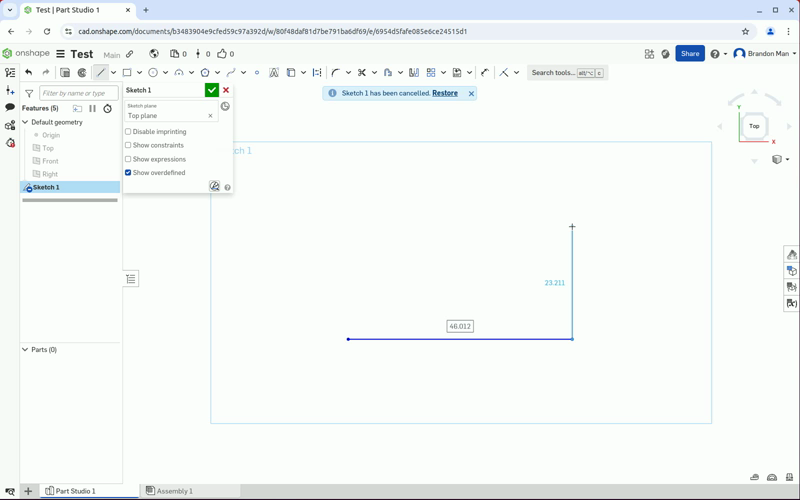
key_down(shift)
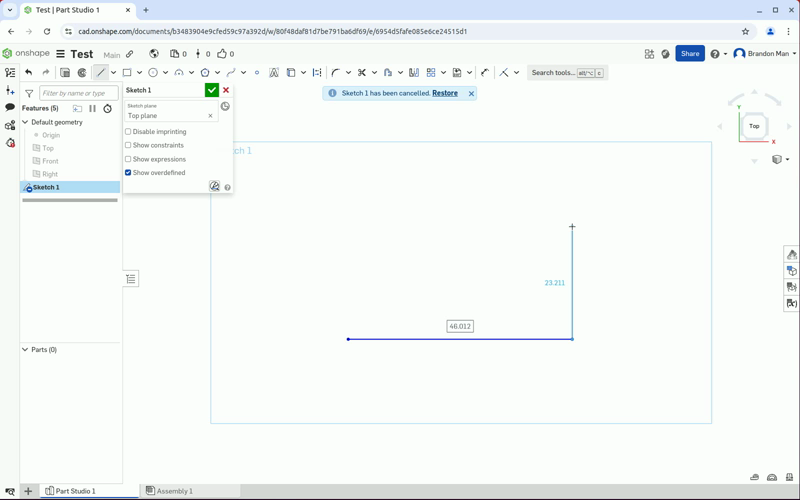
mouse_move(348, 226)
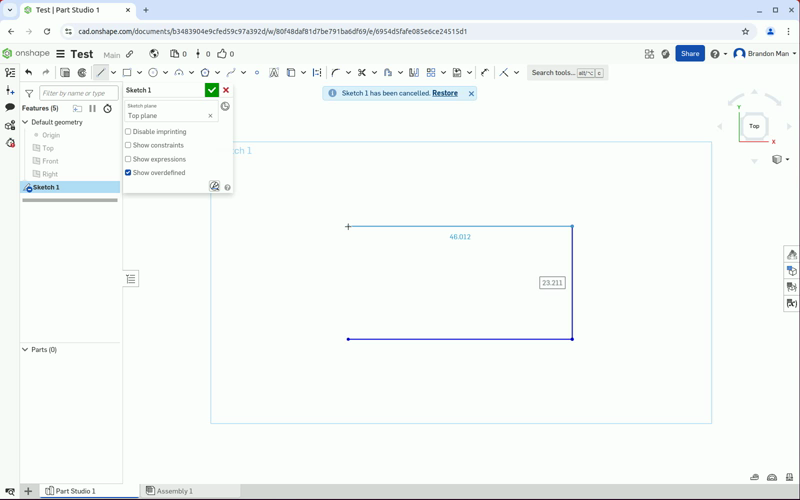
click(348, 226)
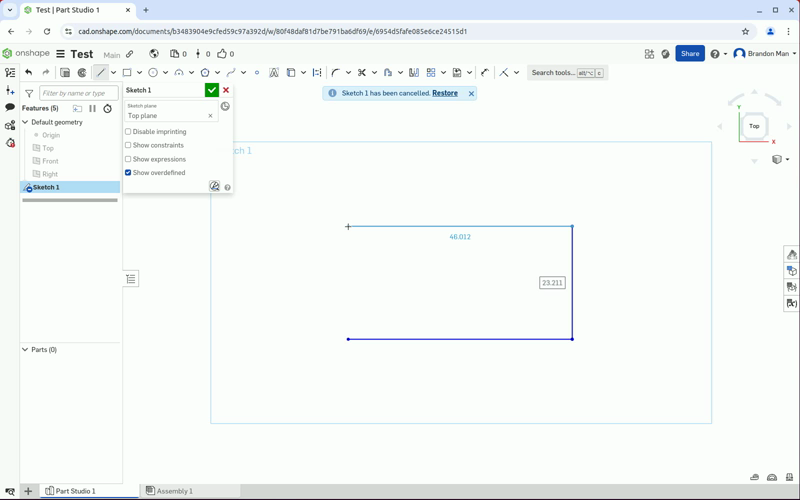
key_up(shift)
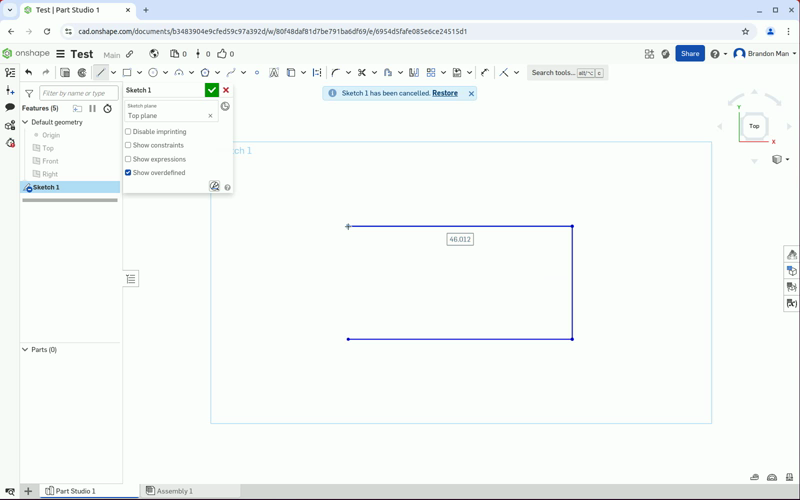
key_down(shift)
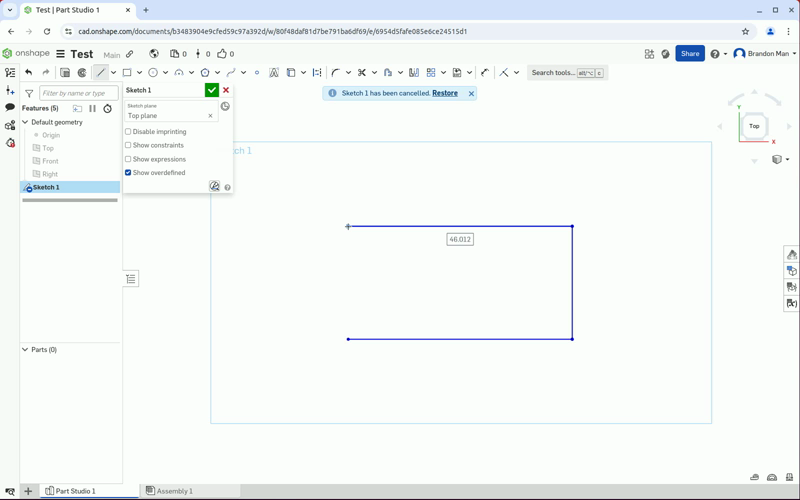
mouse_move(348, 339)
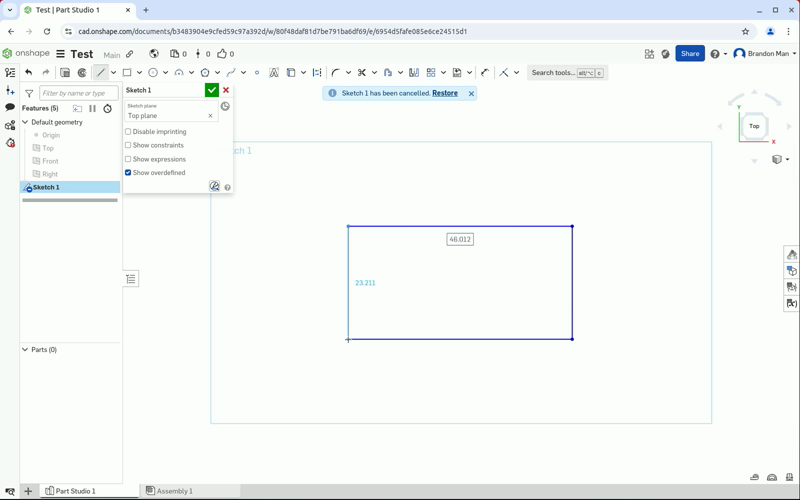
key_up(shift)
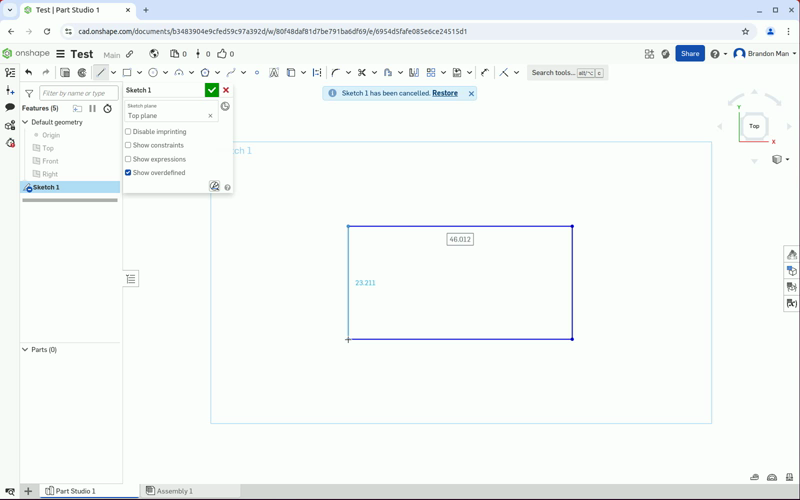
click(348, 339)
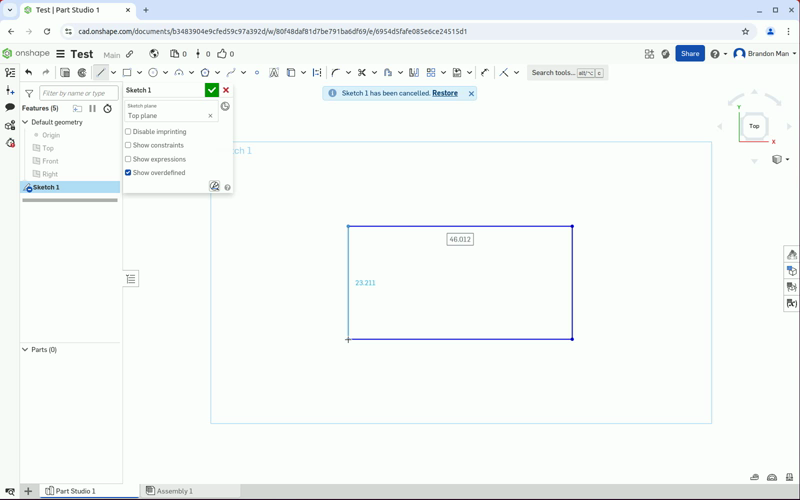
key(esc)
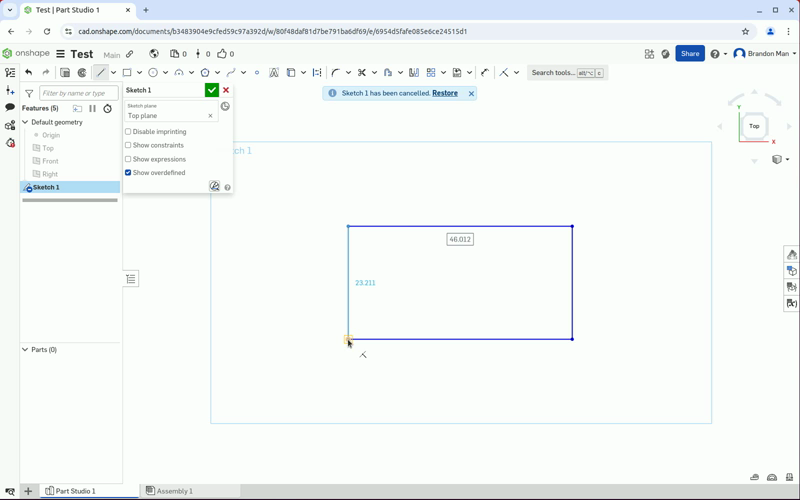
mouse_move(482, 244)
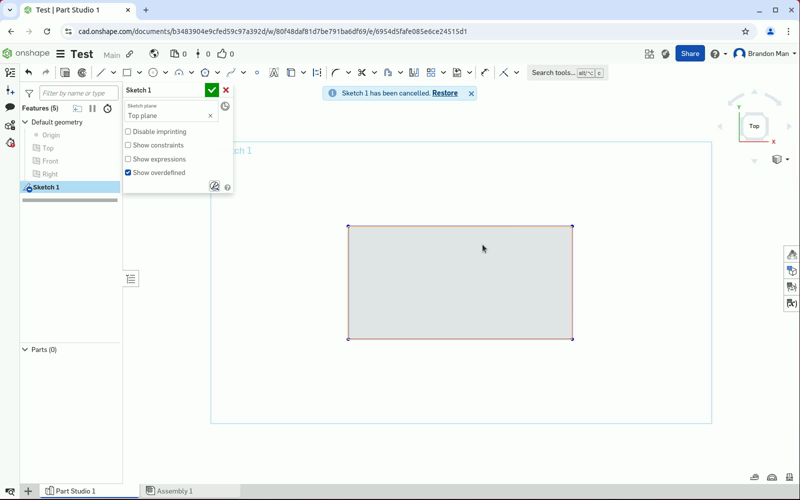
click(482, 244)
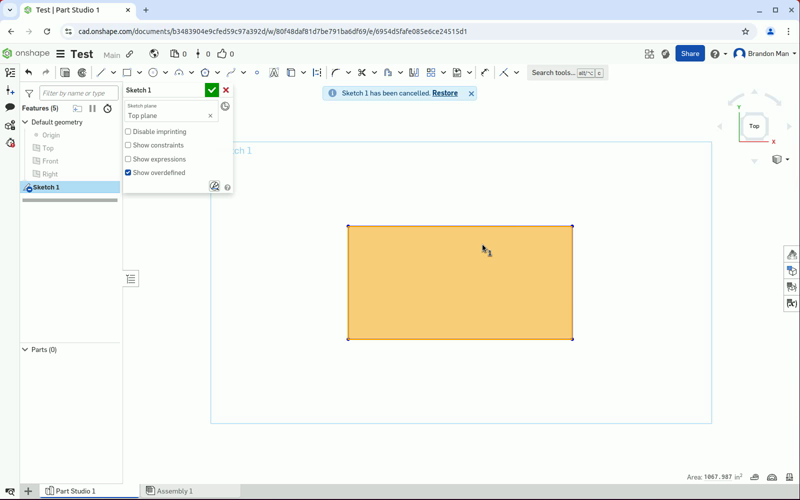
mouse_move(73, 352)
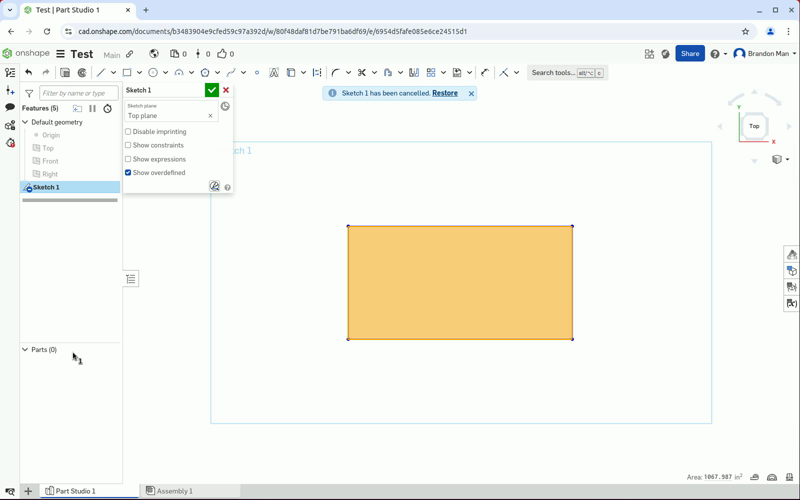
key(shift+y)
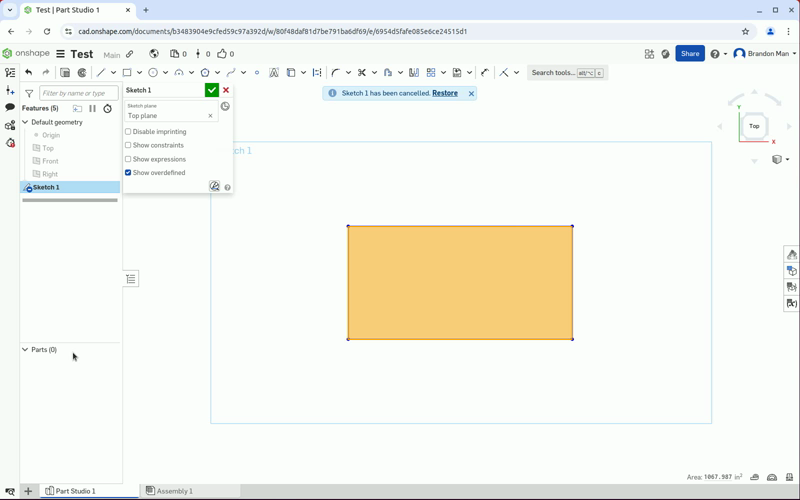
key(shift+e)
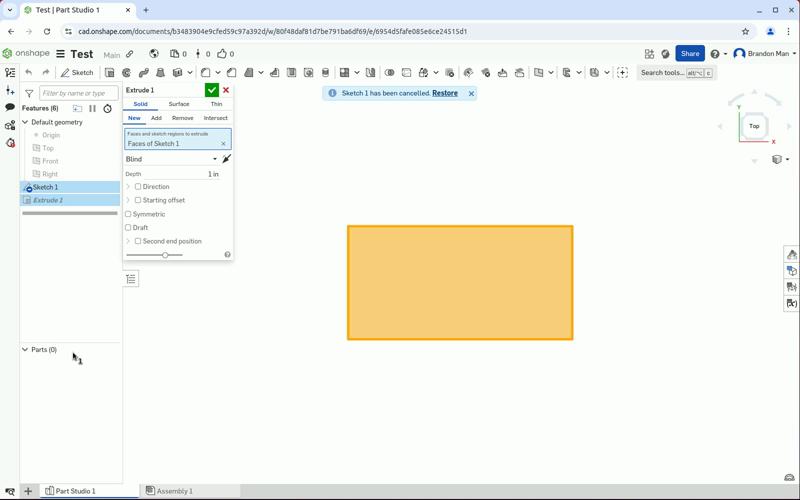
mouse_move(143, 106)
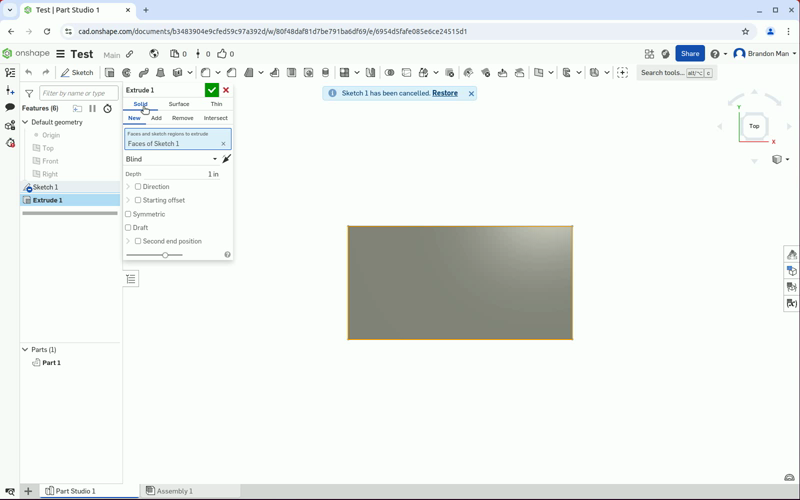
click(143, 106)
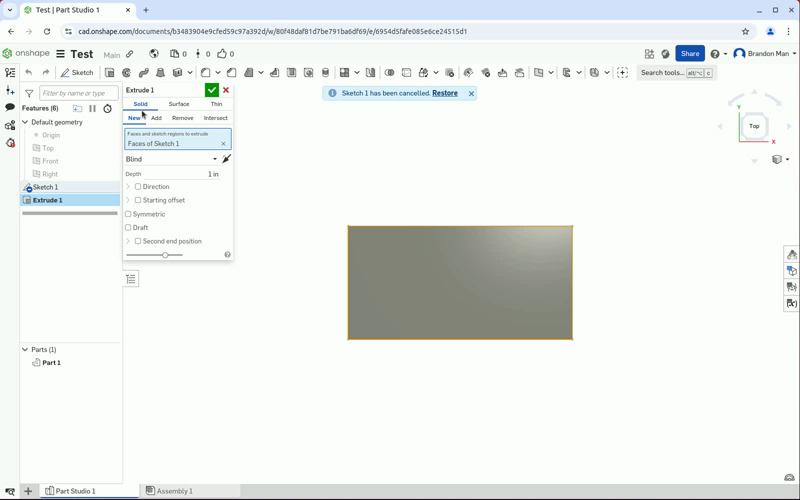
mouse_move(137, 120)
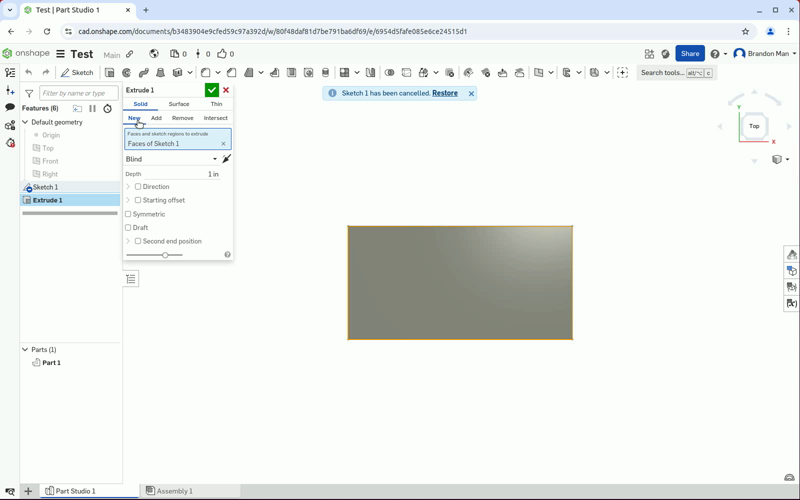
click(137, 120)
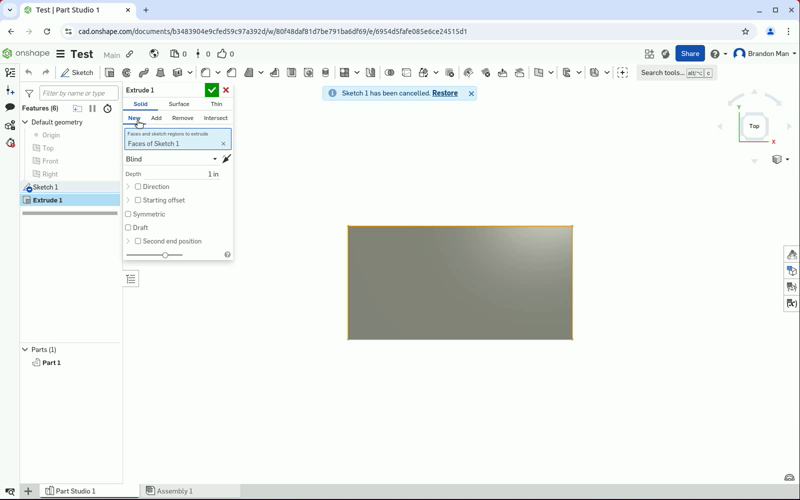
key(tab, 4)
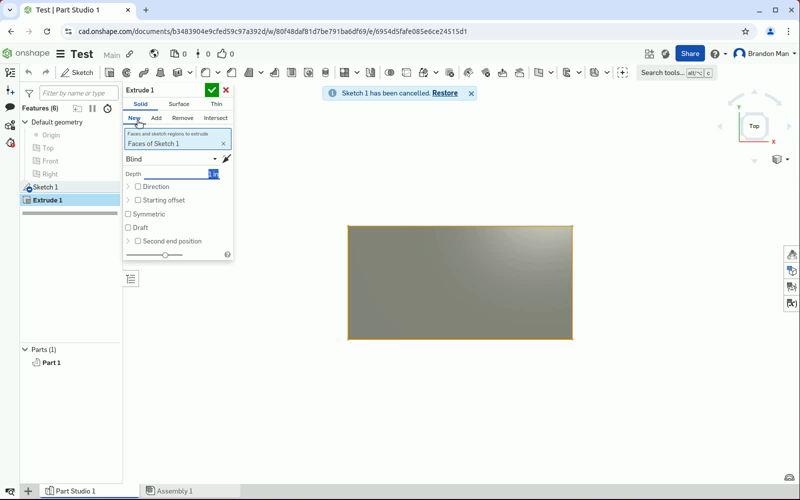
text(9.147)
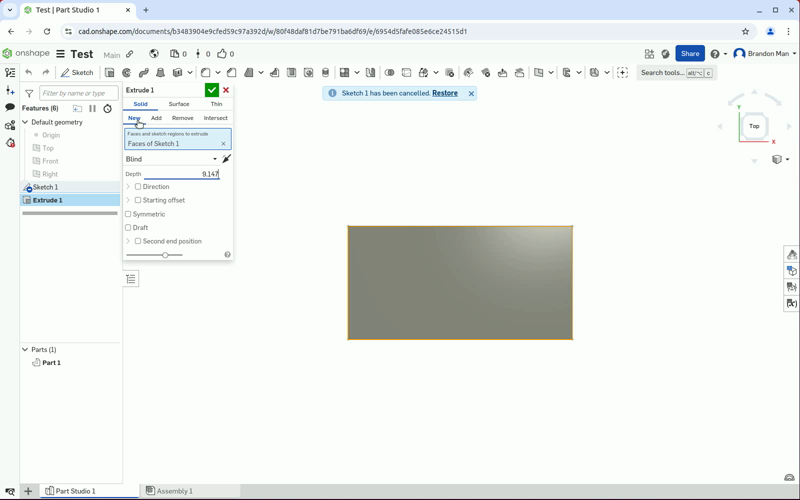
key(enter)
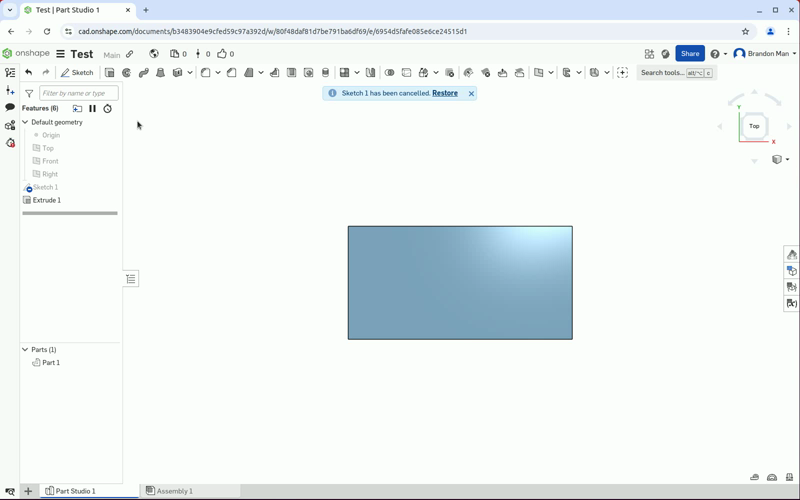
key(shift+h)
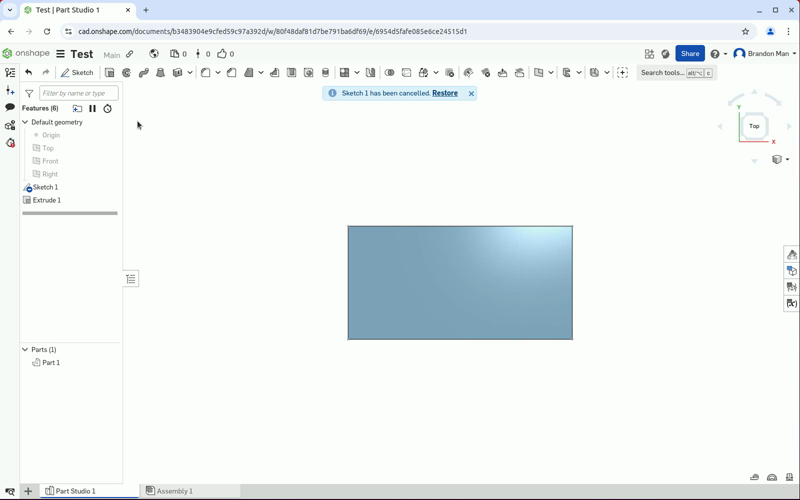
key(shift+h)
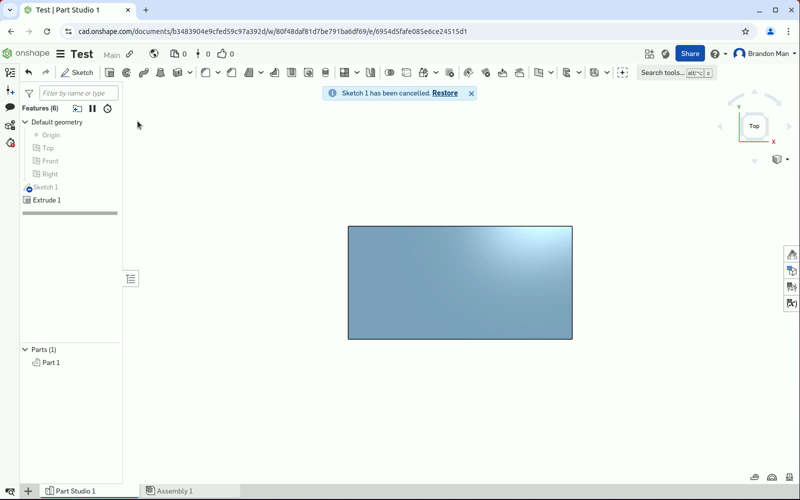
mouse_move(73, 189)
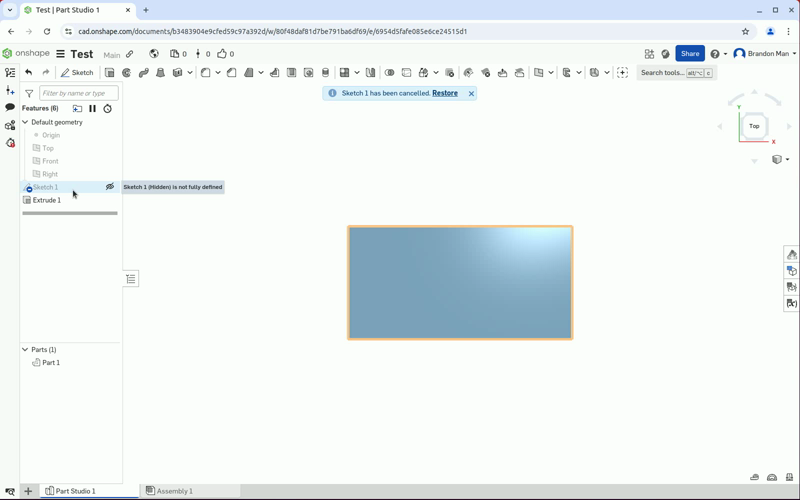
click(73, 189)
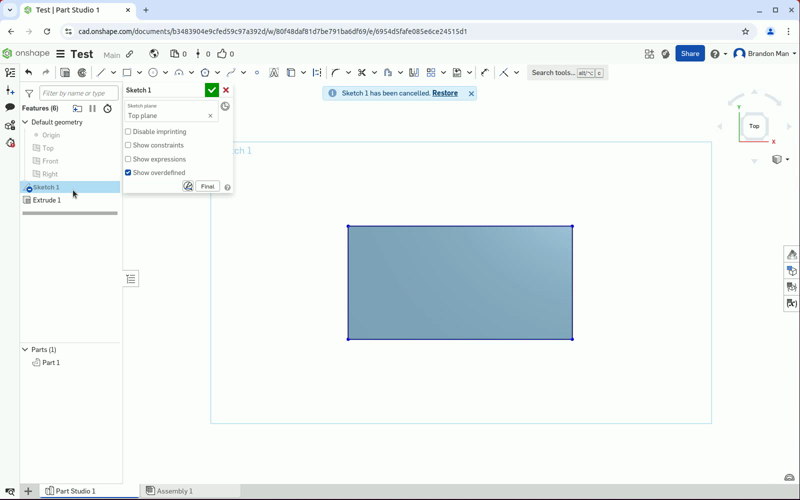
mouse_move(229, 92)
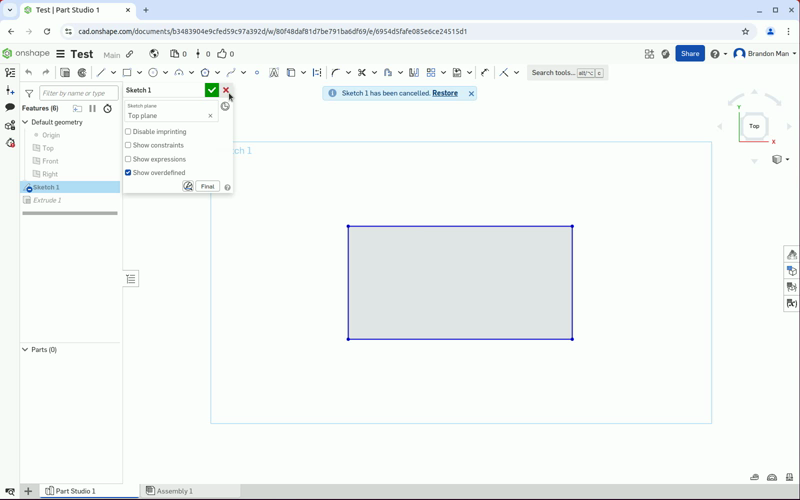
click(229, 92)
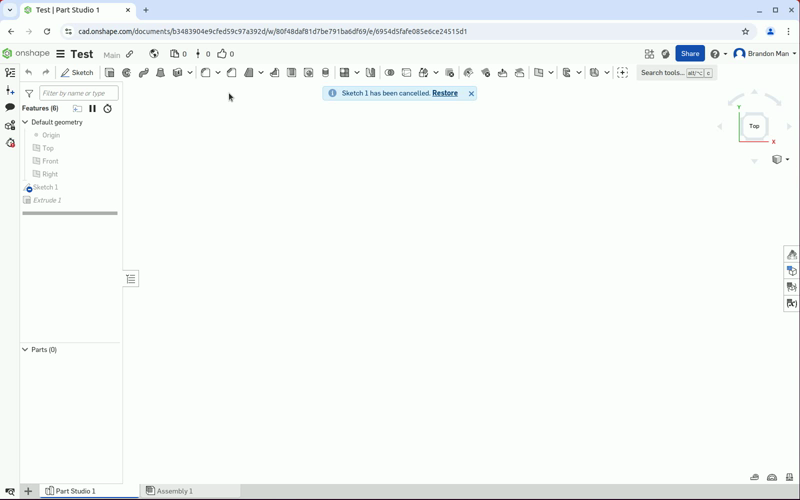
mouse_move(541, 75)
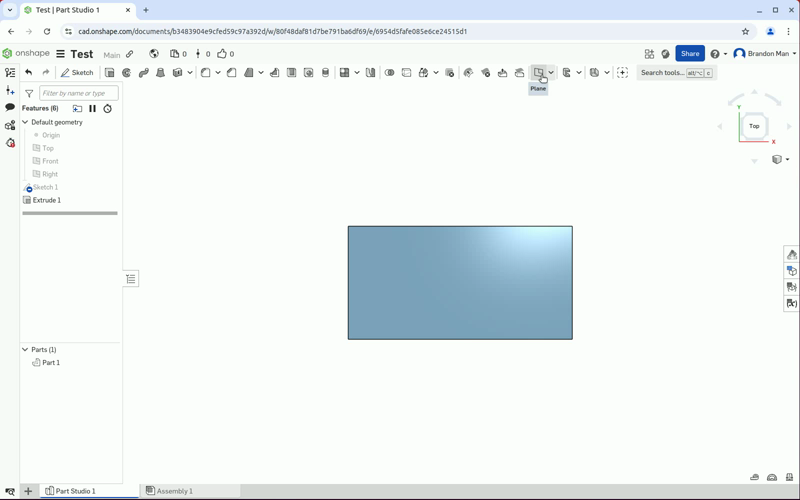
click(541, 75)
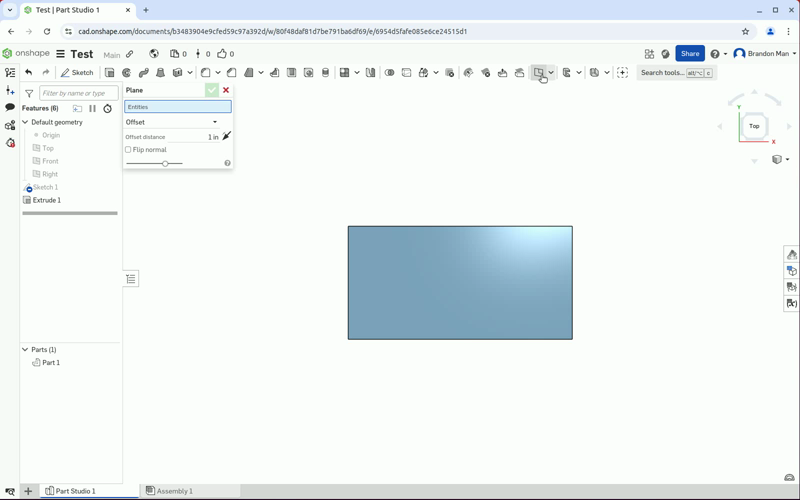
mouse_move(73, 150)
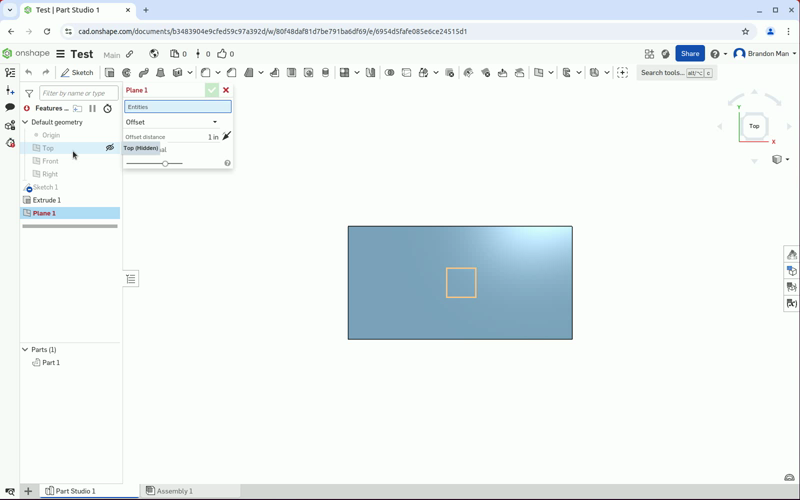
click(73, 150)
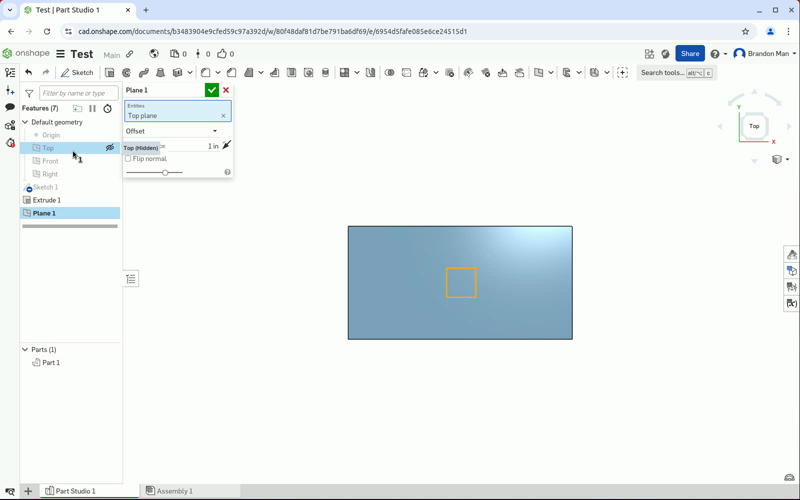
key(tab, 2)
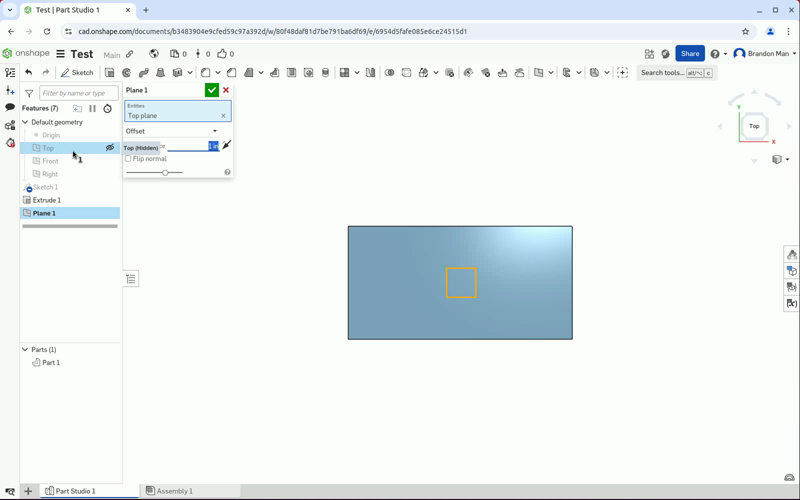
text(9.151)
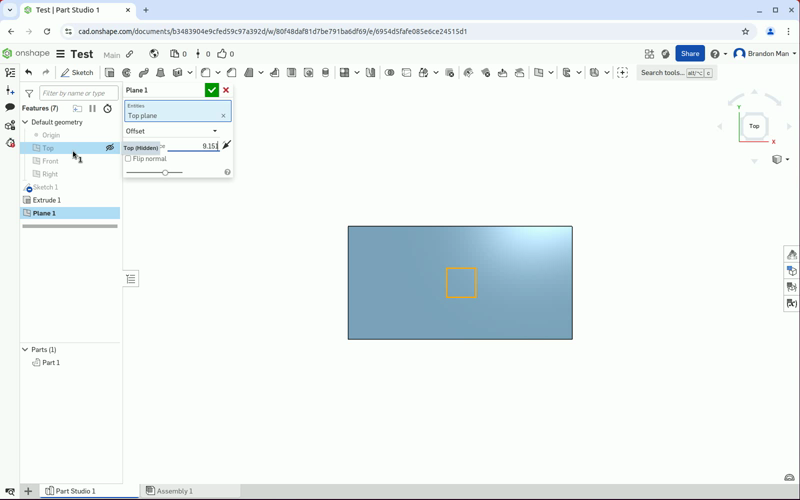
key(enter, 2)
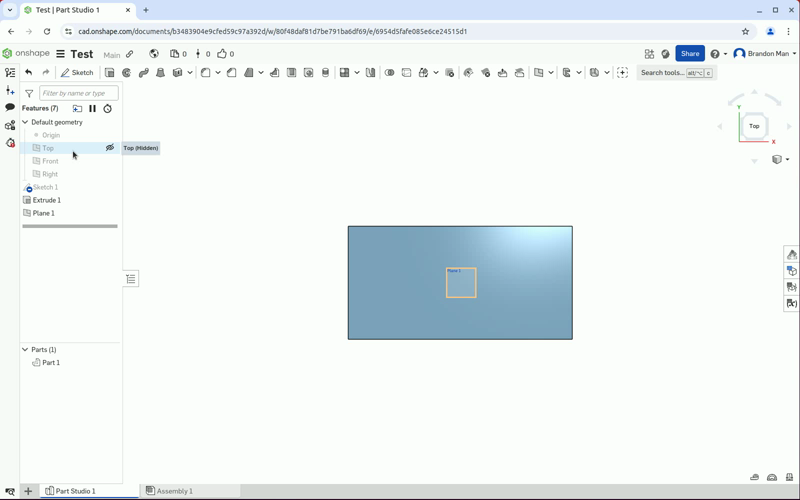
key(shift+s)
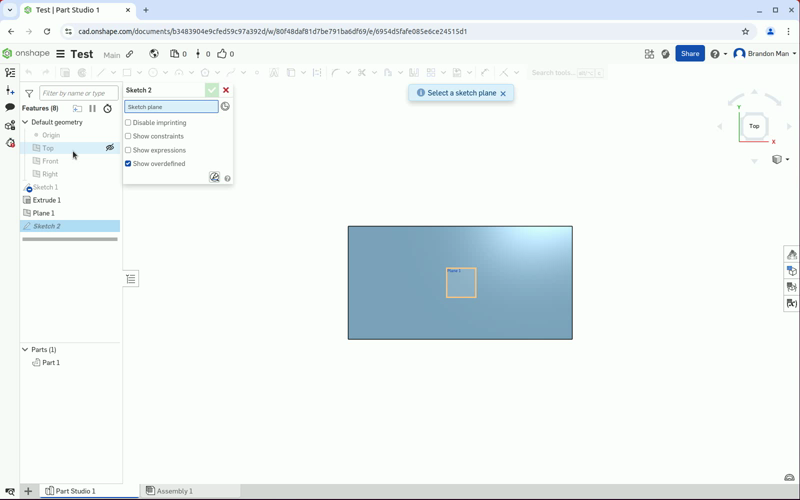
mouse_move(73, 215)
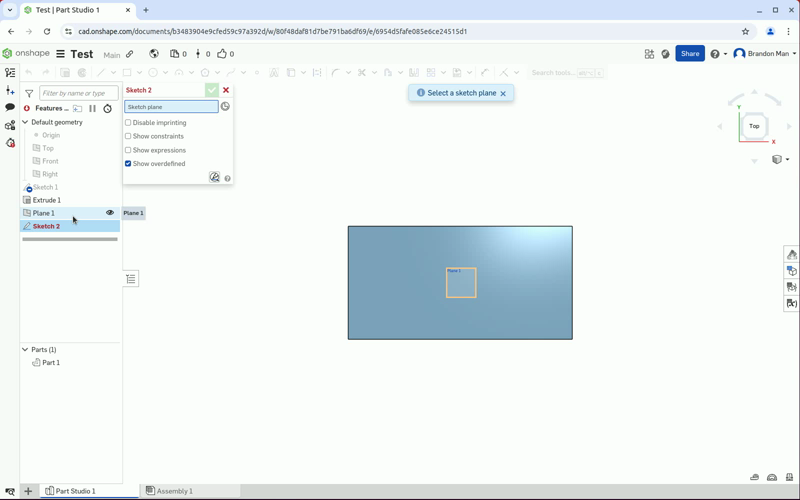
click(73, 215)
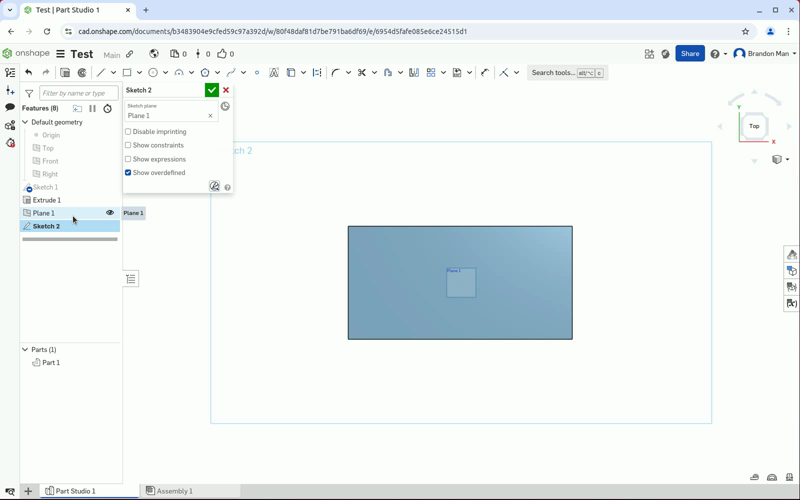
mouse_move(73, 352)
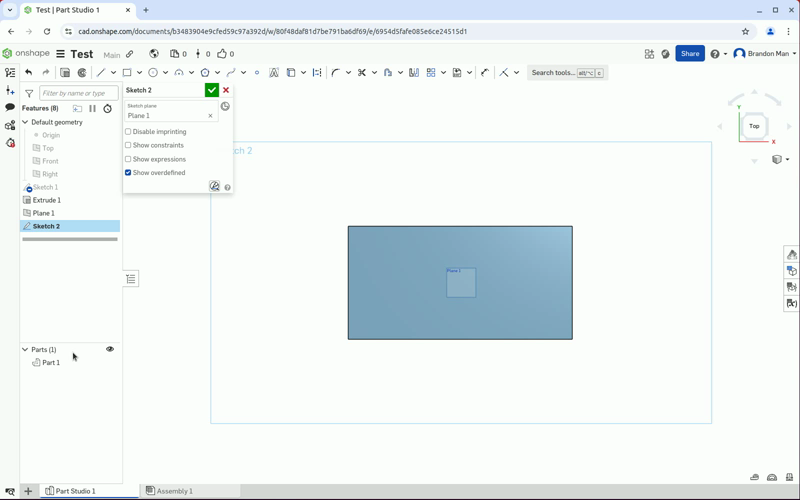
key(y)
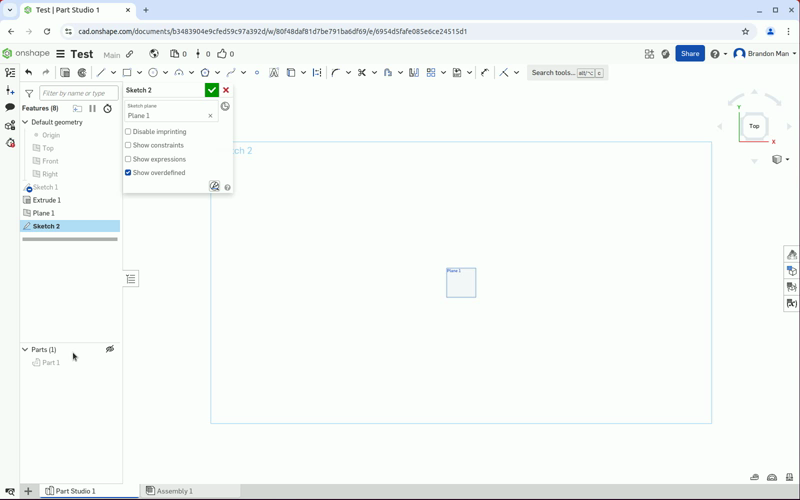
key(l)
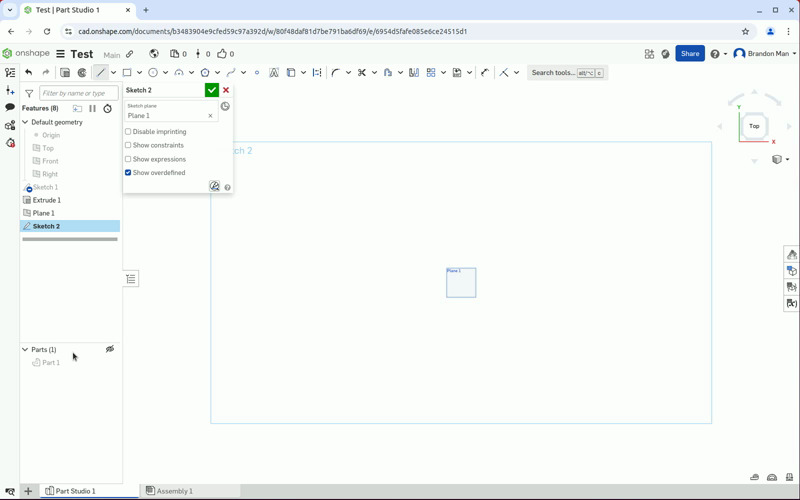
key_down(shift)
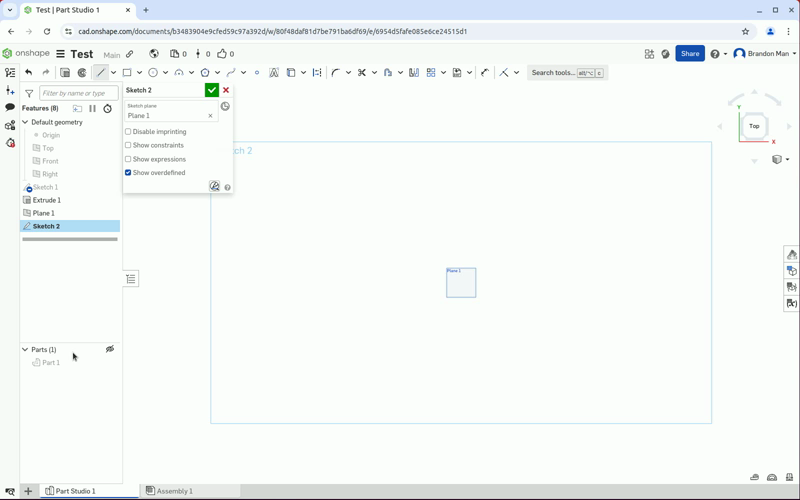
mouse_move(392, 305)
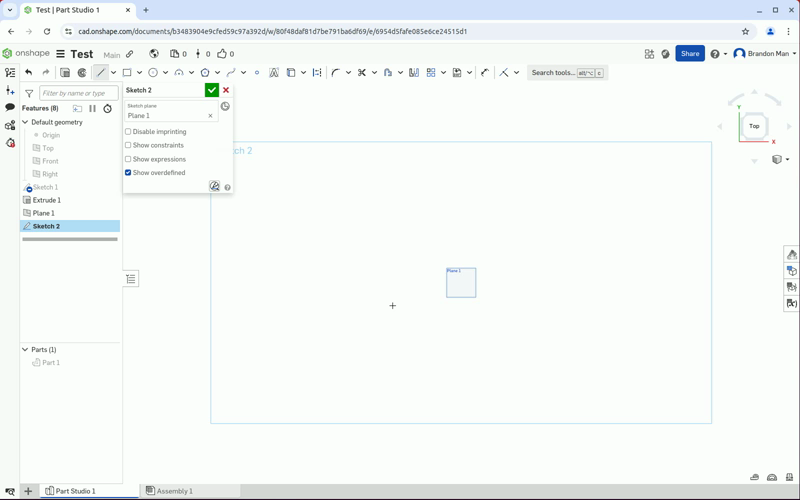
click(392, 305)
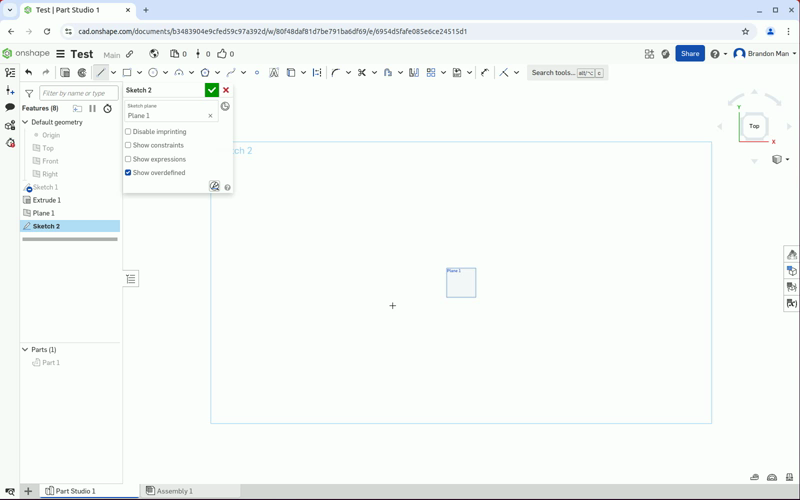
key_up(shift)
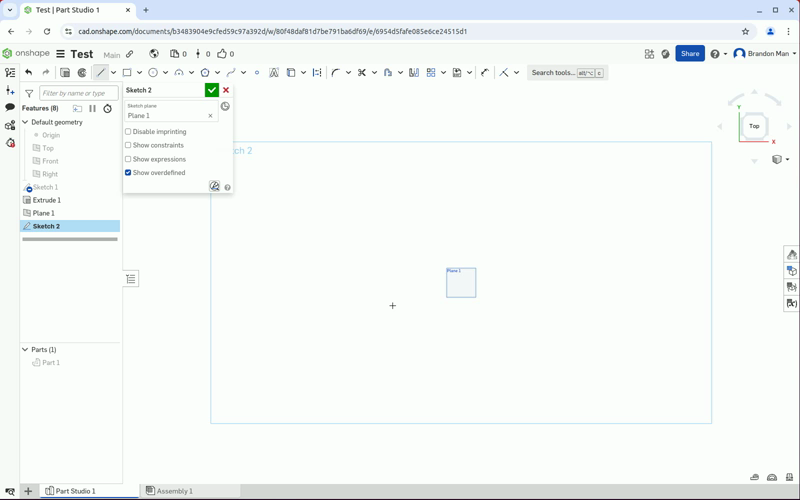
key_down(shift)
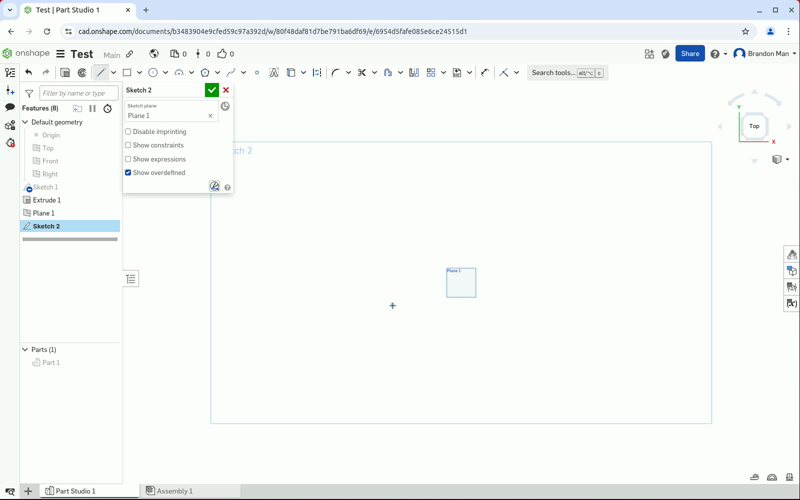
mouse_move(527, 305)
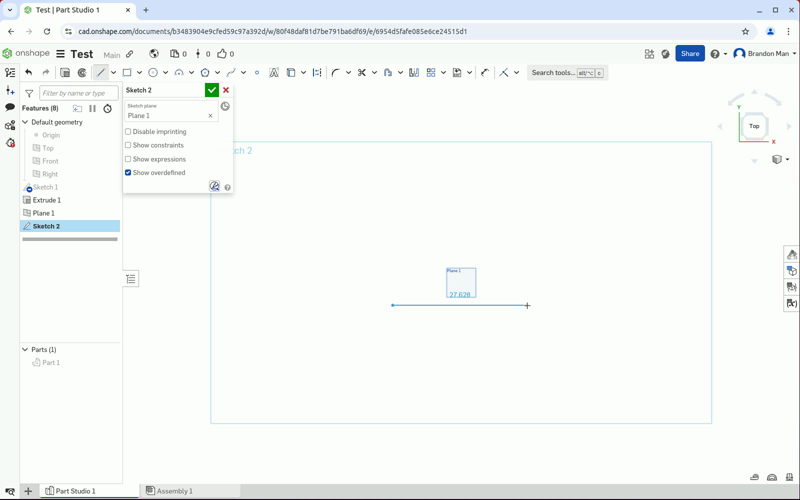
click(527, 305)
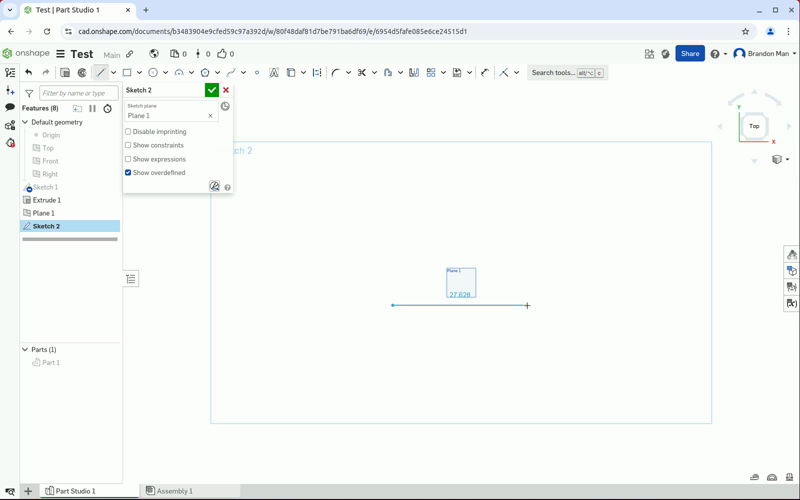
key_up(shift)
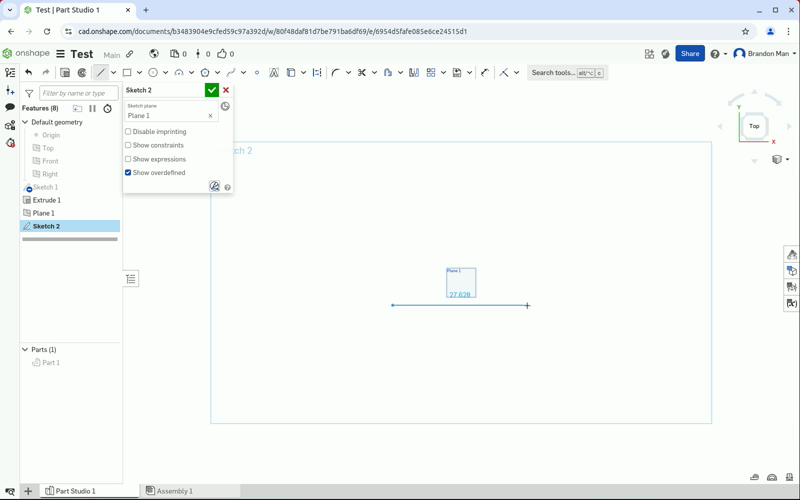
key_down(shift)
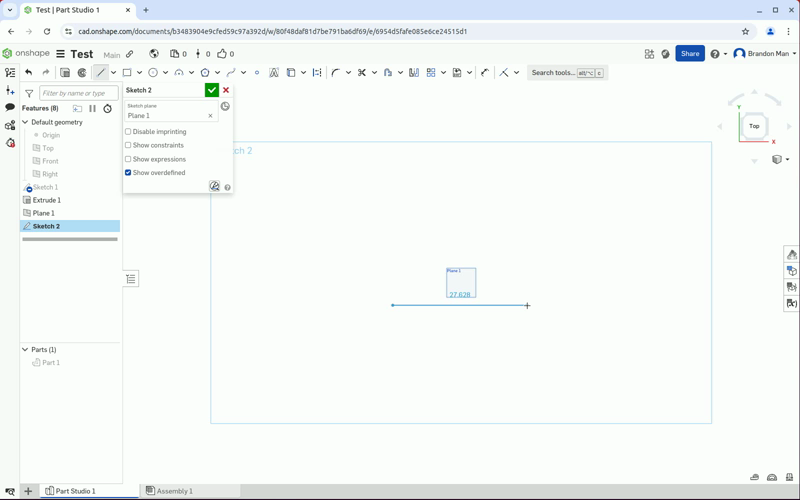
mouse_move(557, 305)
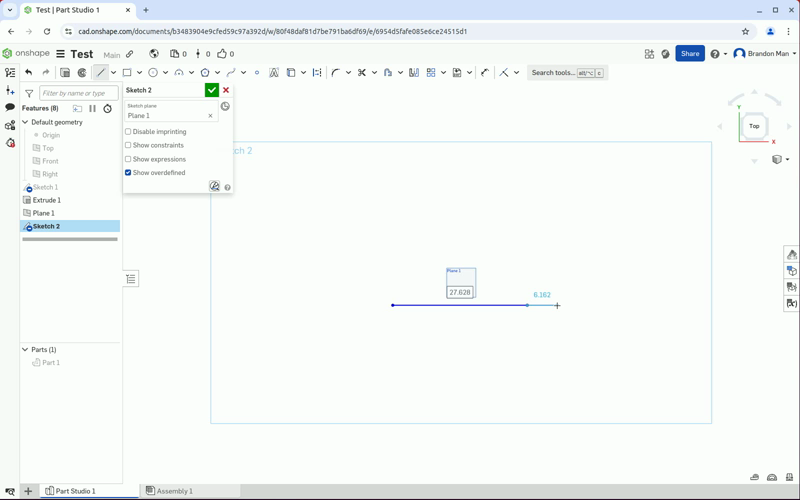
mouse_move(527, 259)
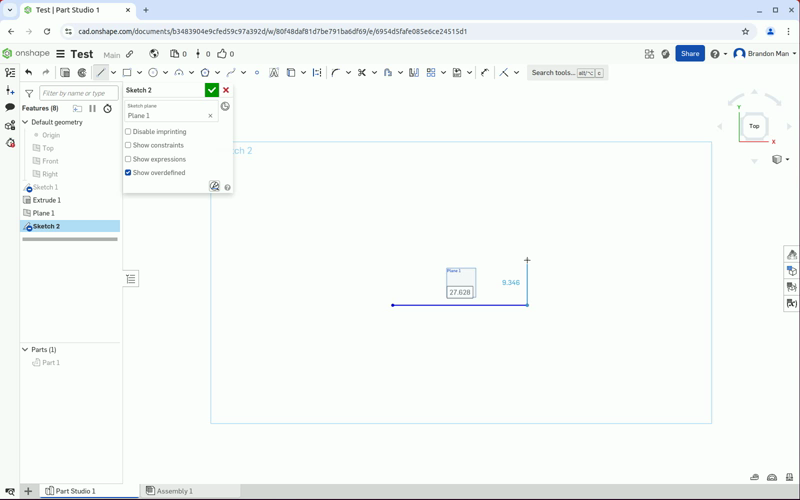
click(527, 259)
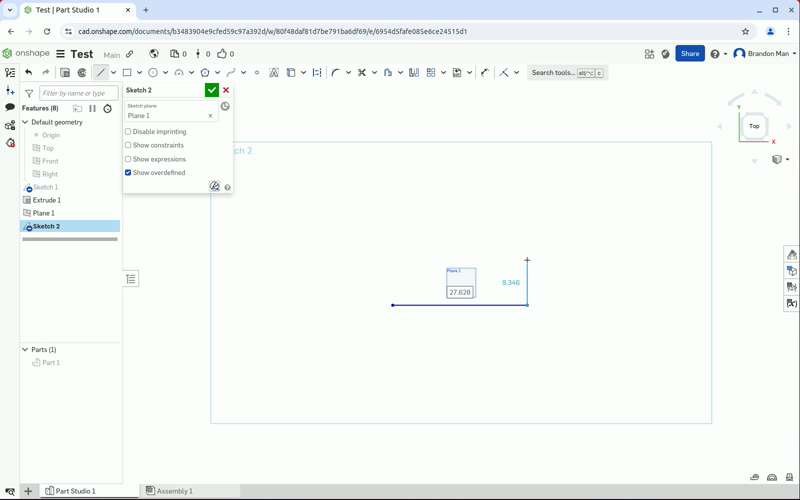
key_up(shift)
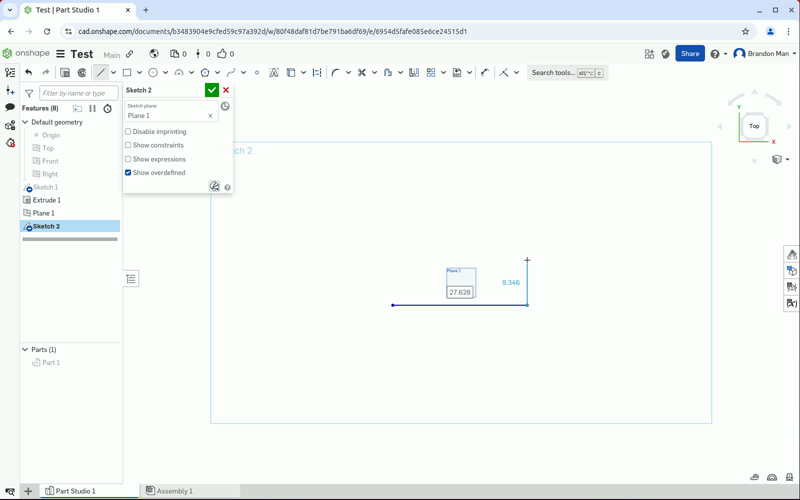
key_down(shift)
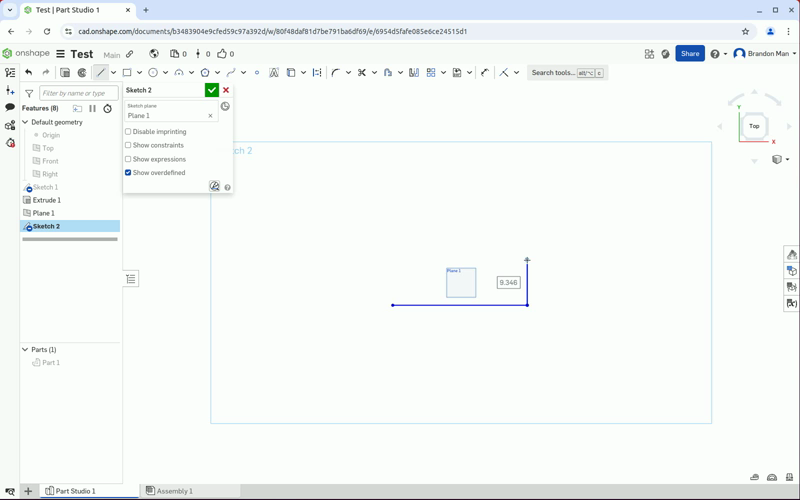
mouse_move(392, 259)
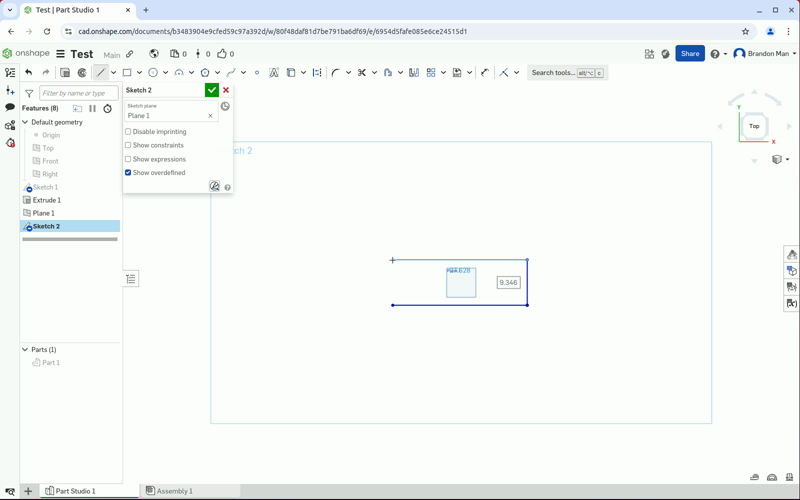
click(392, 259)
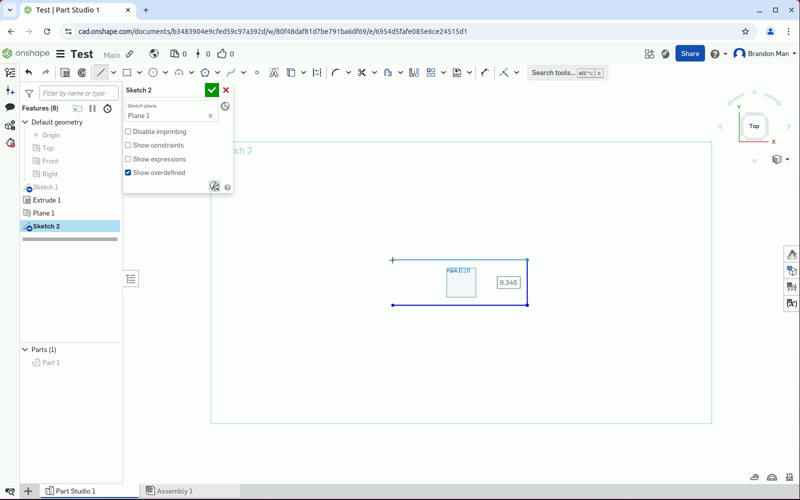
key_up(shift)
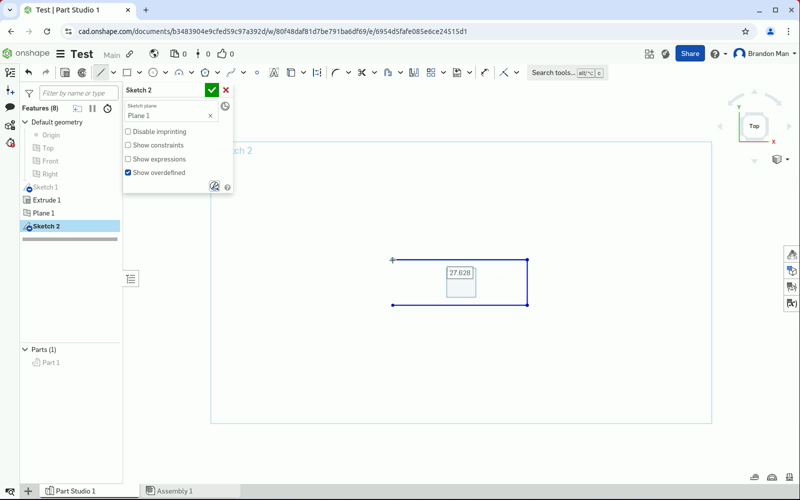
mouse_move(422, 259)
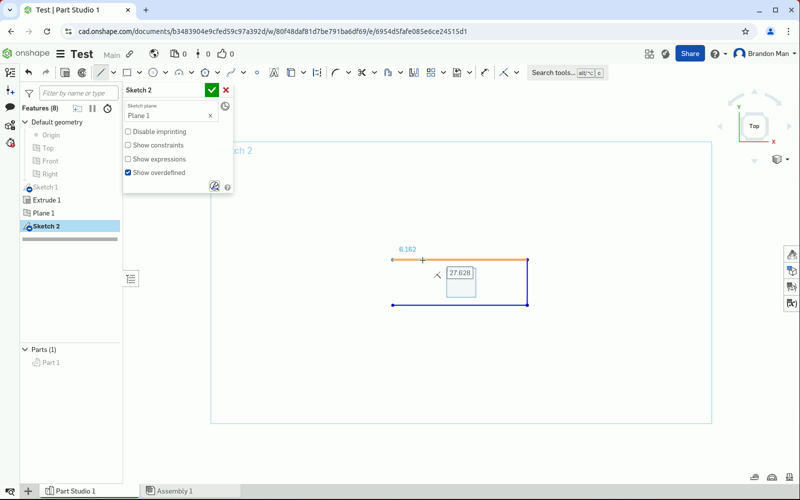
key_down(shift)
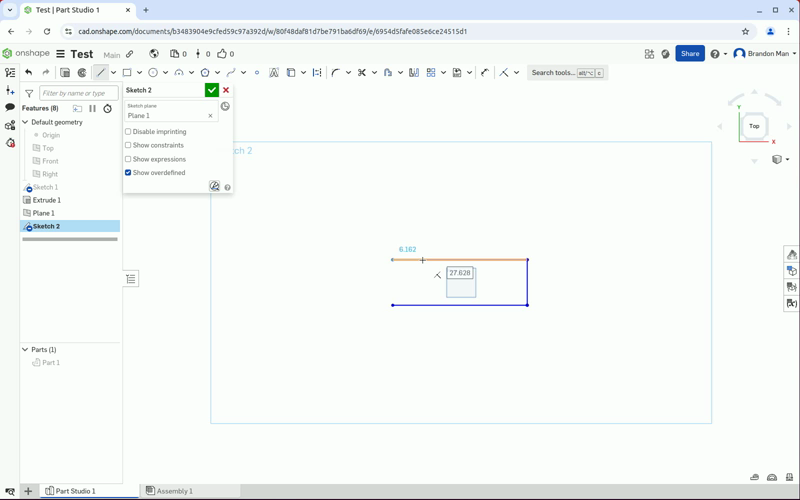
mouse_move(392, 305)
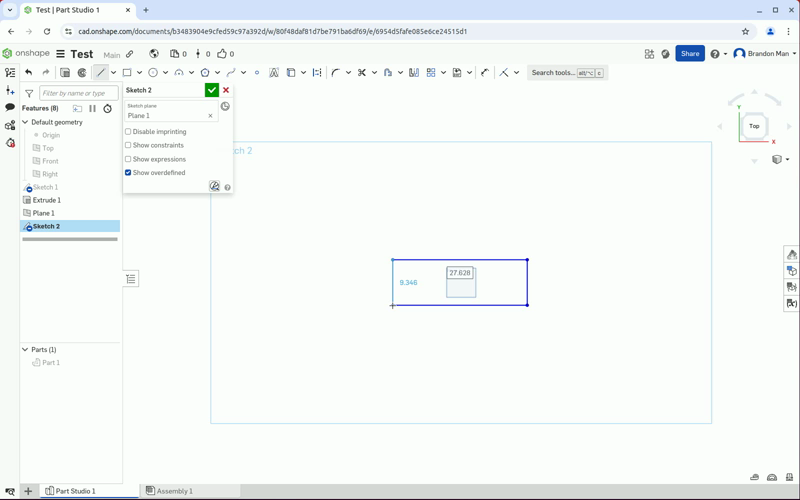
key_up(shift)
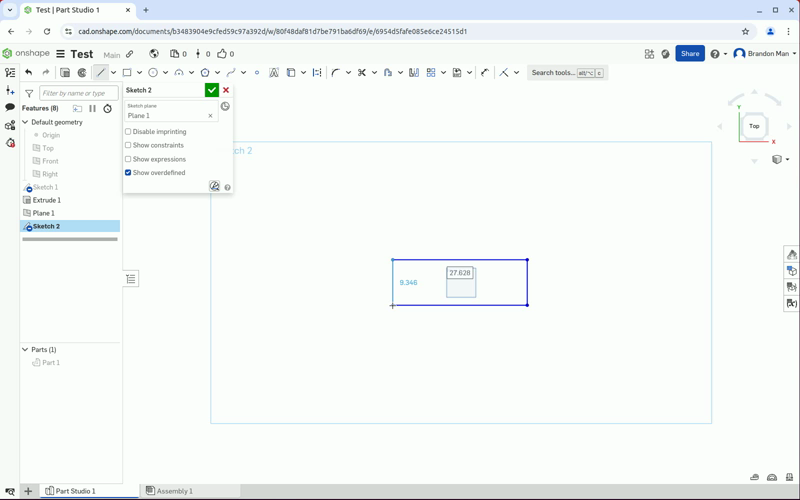
click(392, 305)
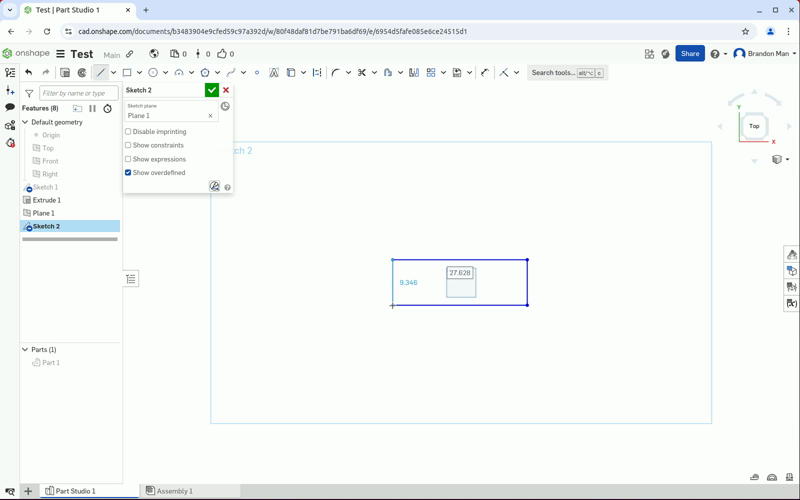
key(esc)
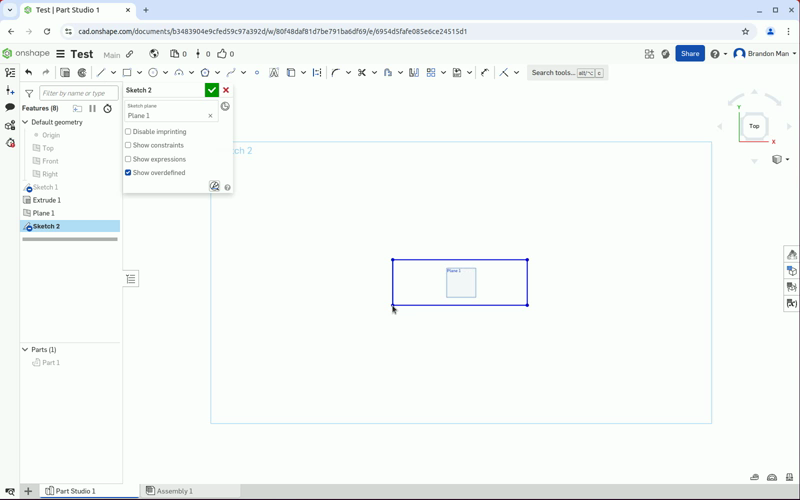
mouse_move(425, 288)
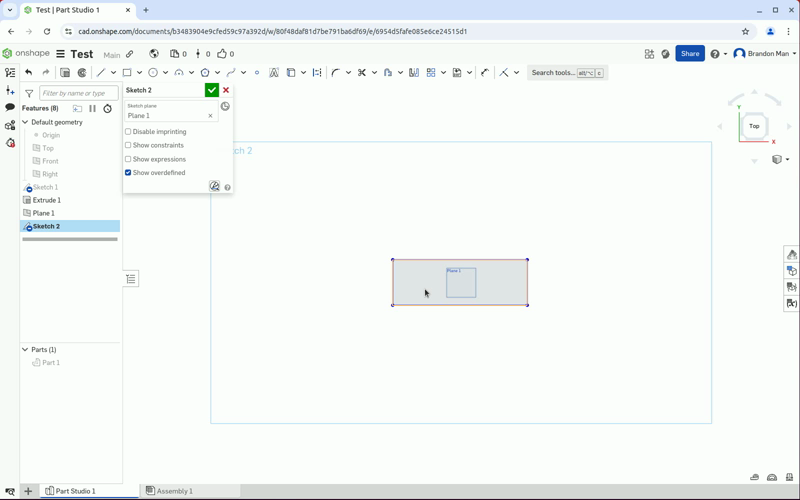
click(425, 288)
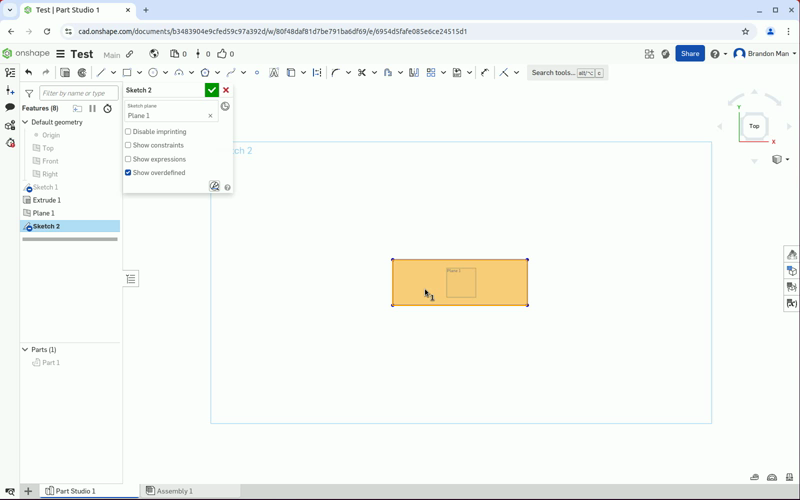
mouse_move(73, 352)
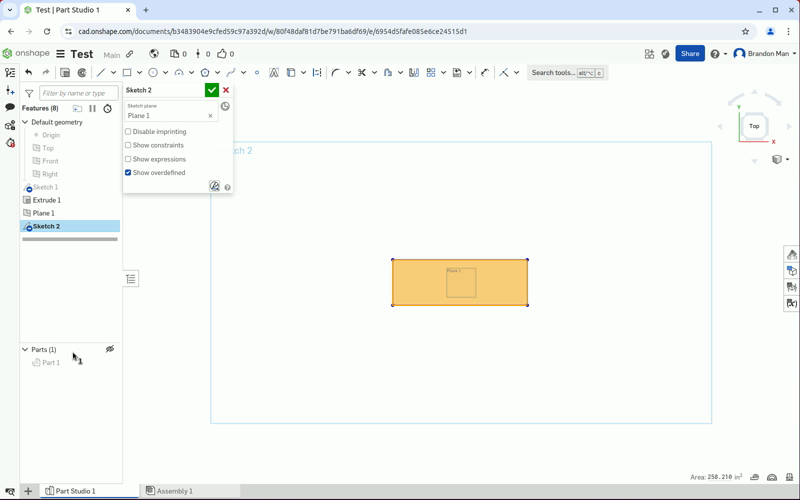
key(shift+y)
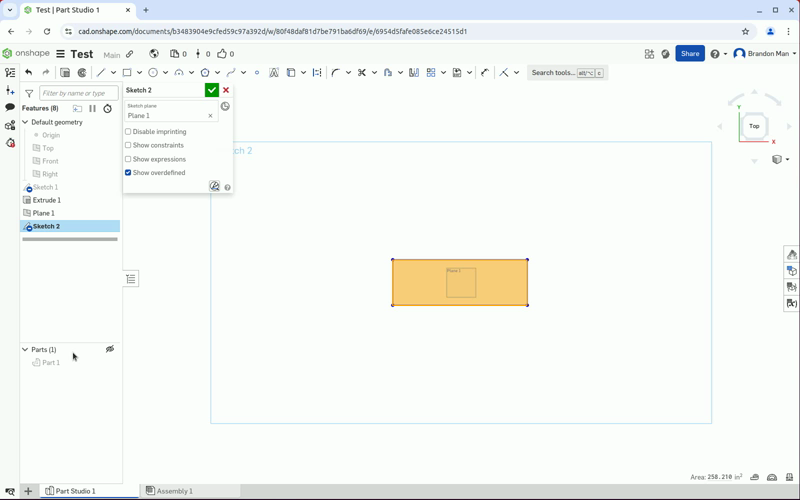
key(shift+e)
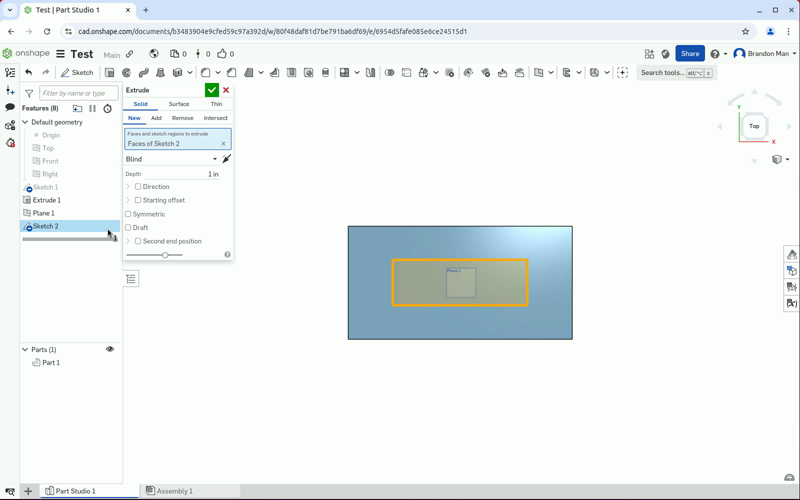
mouse_move(143, 106)
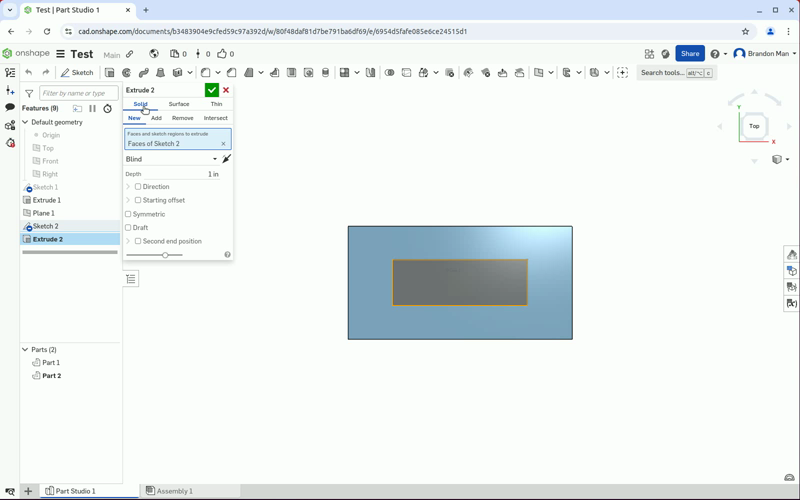
click(143, 106)
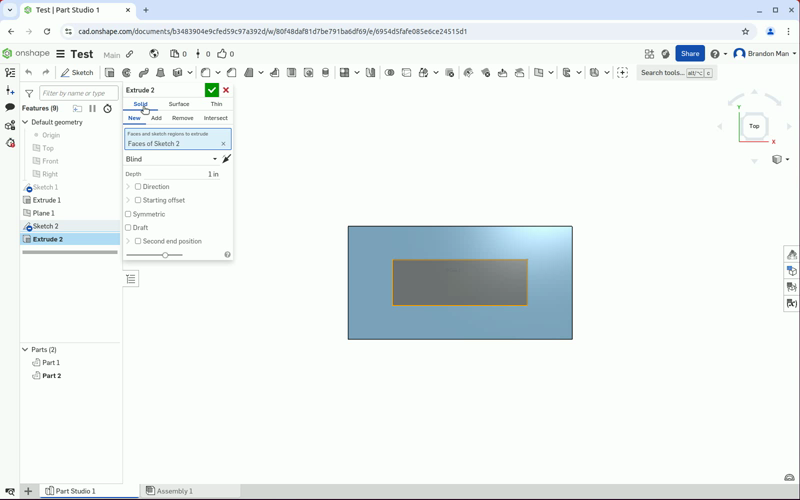
mouse_move(186, 120)
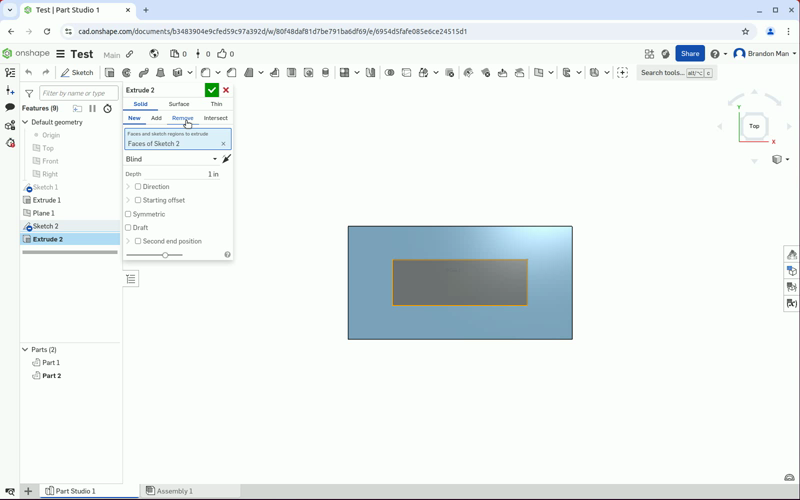
click(186, 120)
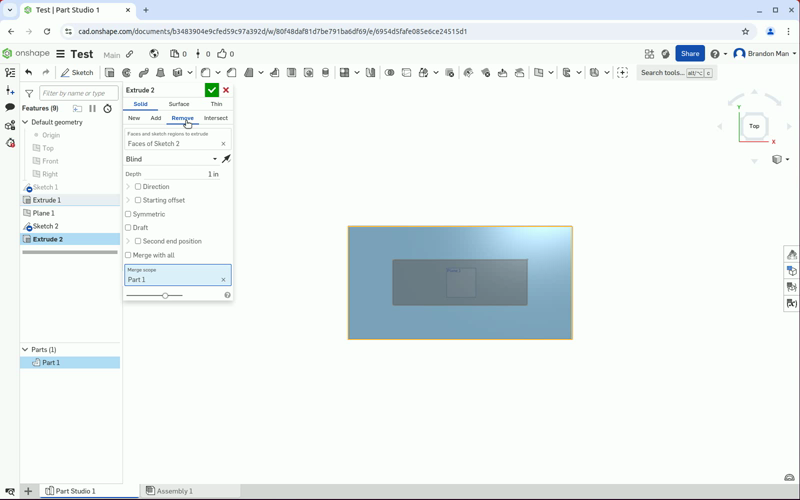
key(tab, 4)
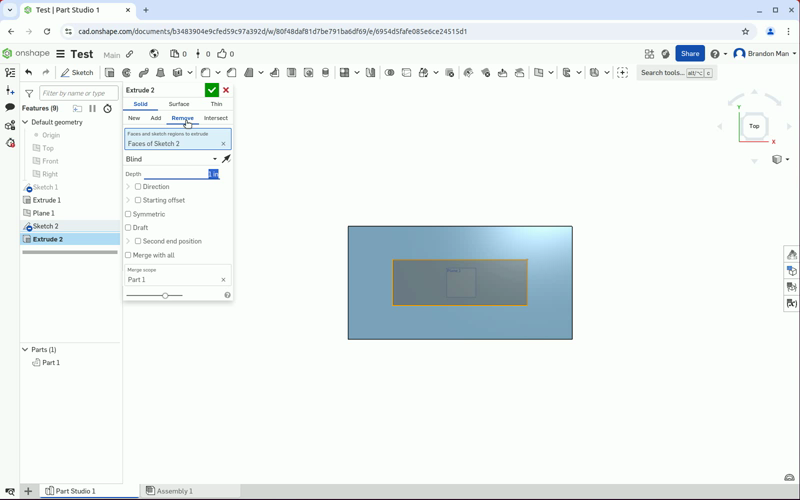
text(4.574)
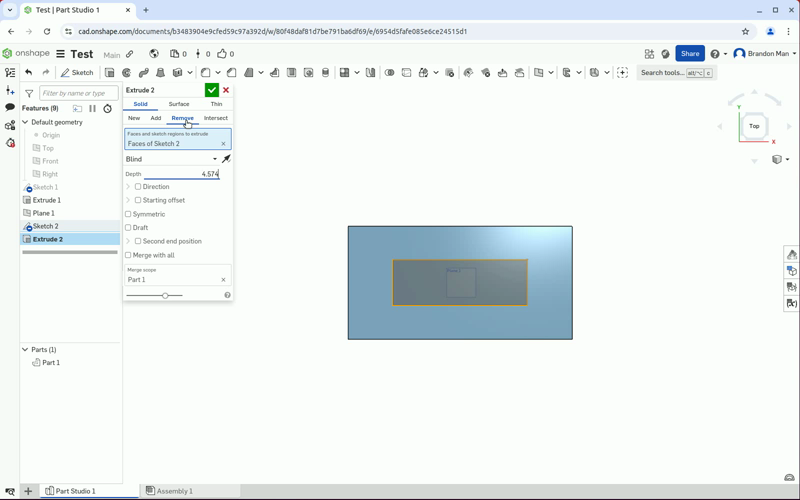
key(tab, 6)
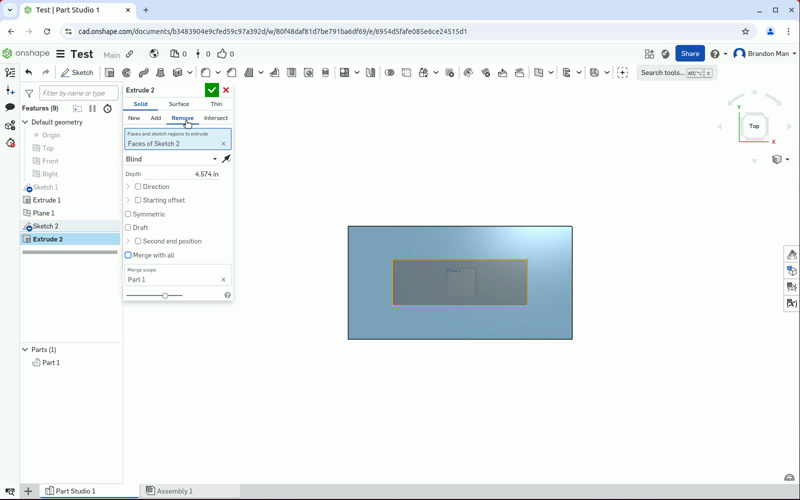
key(space)
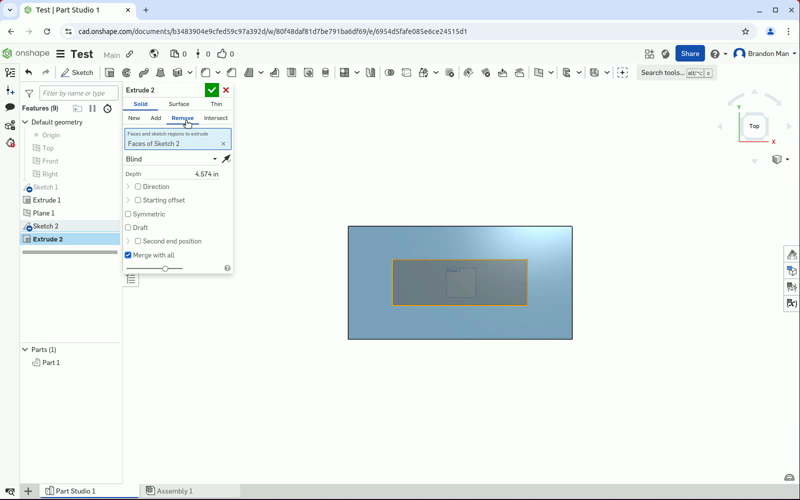
key(enter)
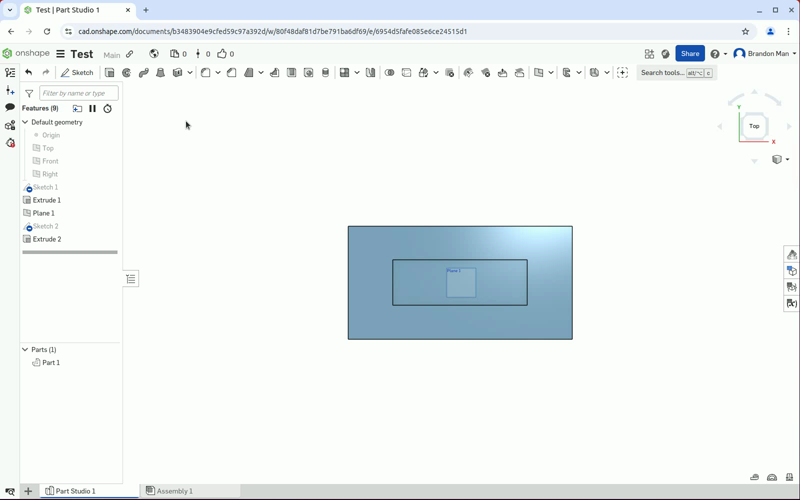
key(shift+h)
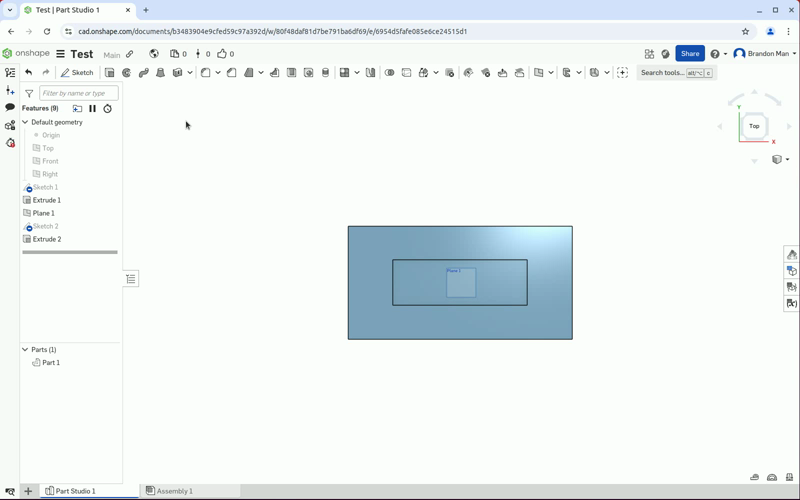
key(shift+h)
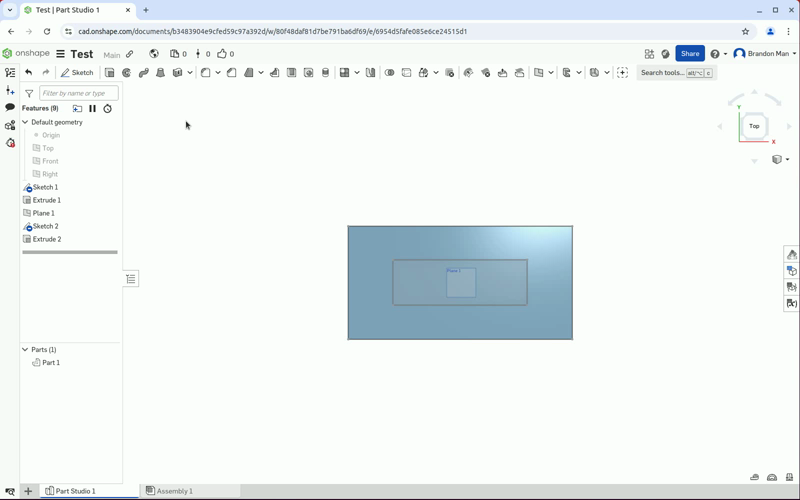
key(shift+7)
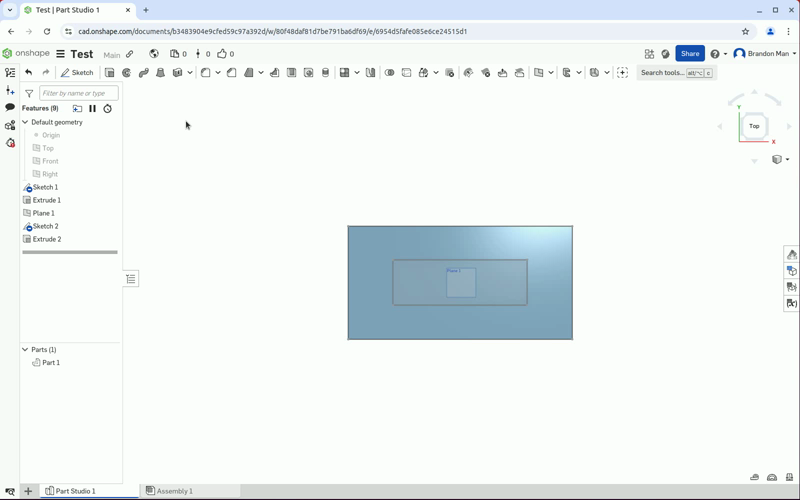
key(up, 3)
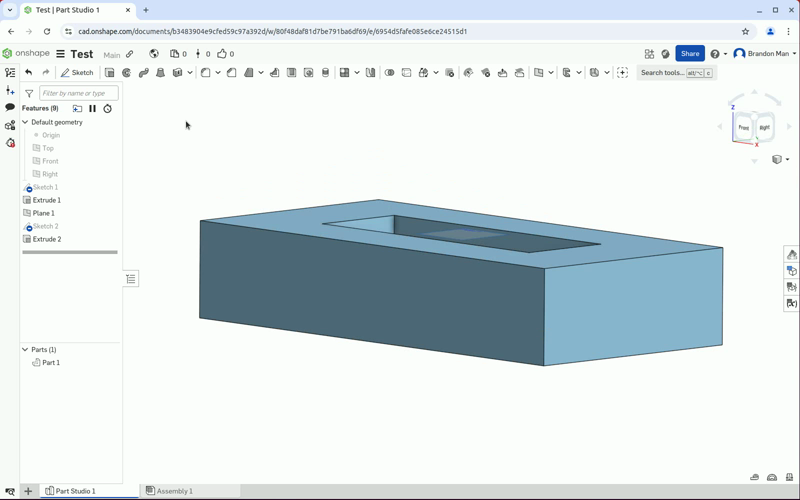
key(left, 3)
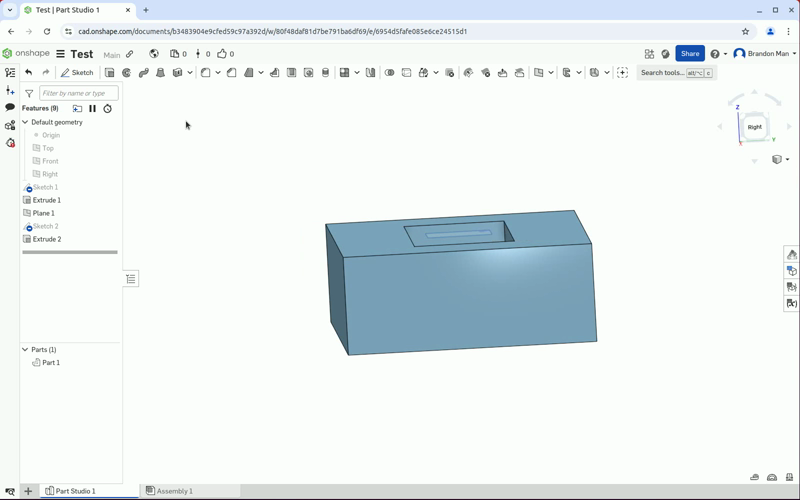
key(right, 3)
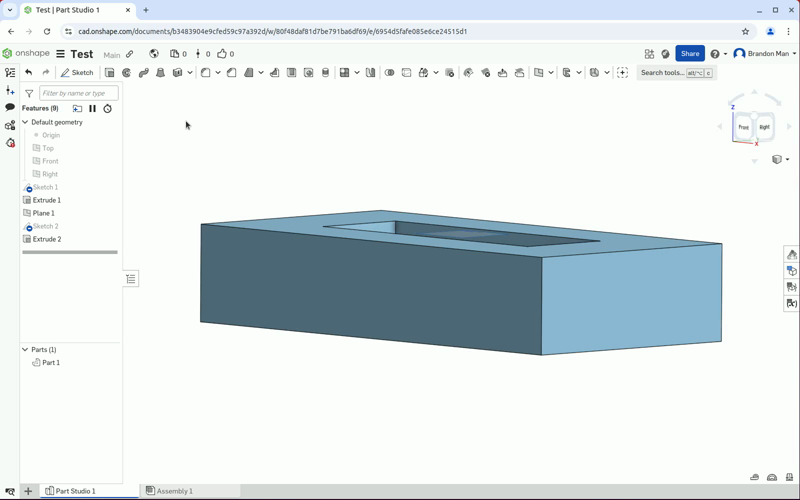
key(down, 3)
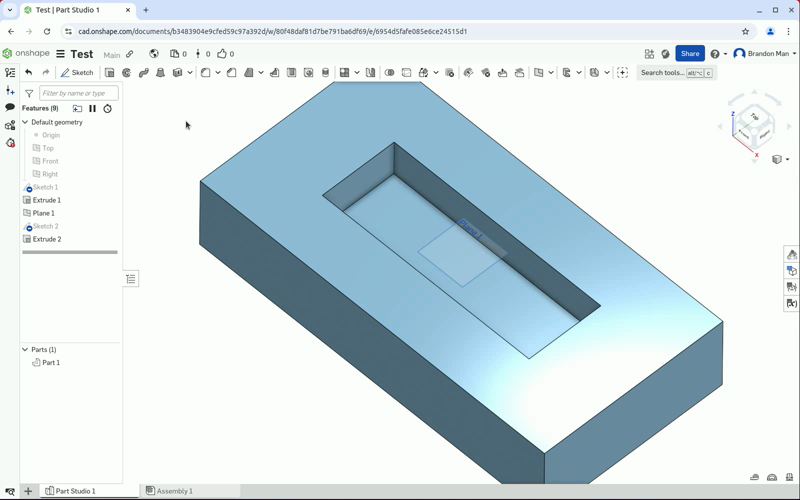
mouse_move(73, 189)
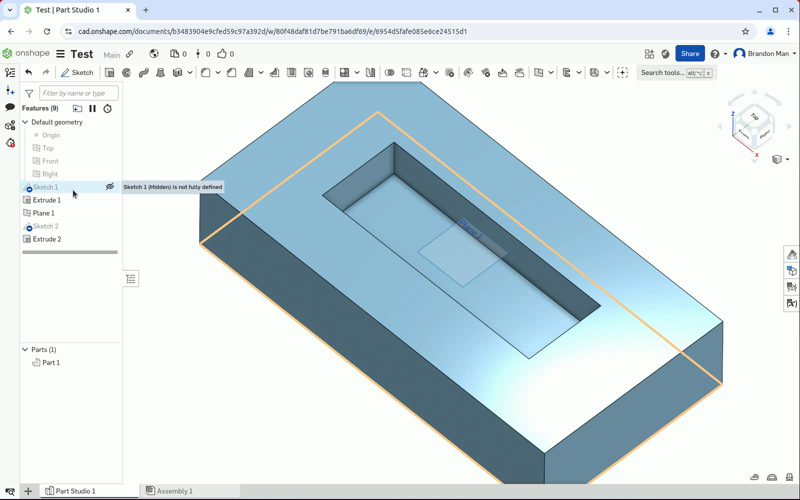
click(73, 189)